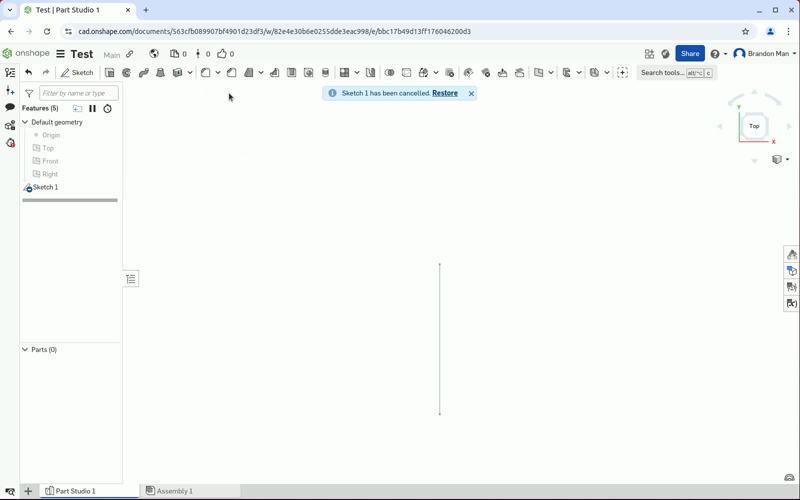
key(shift+h)
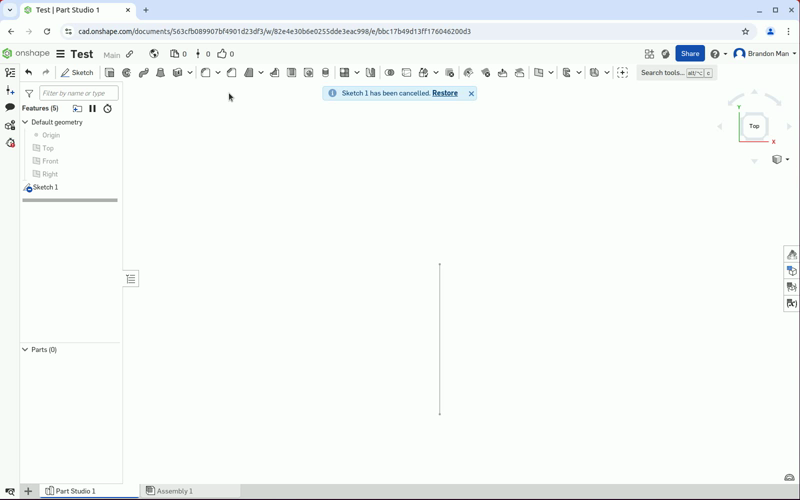
key(shift+s)
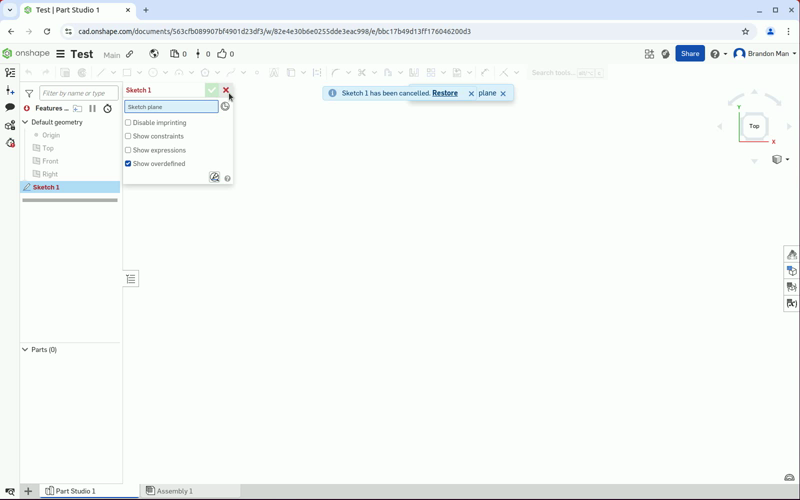
mouse_move(73, 150)
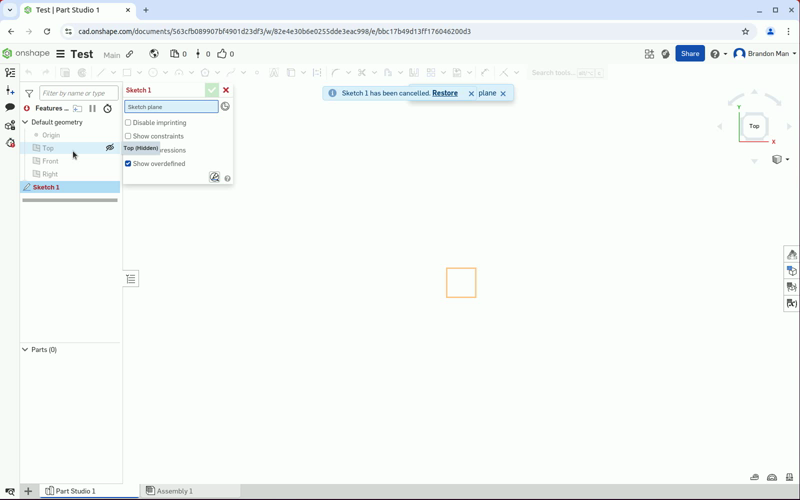
click(73, 150)
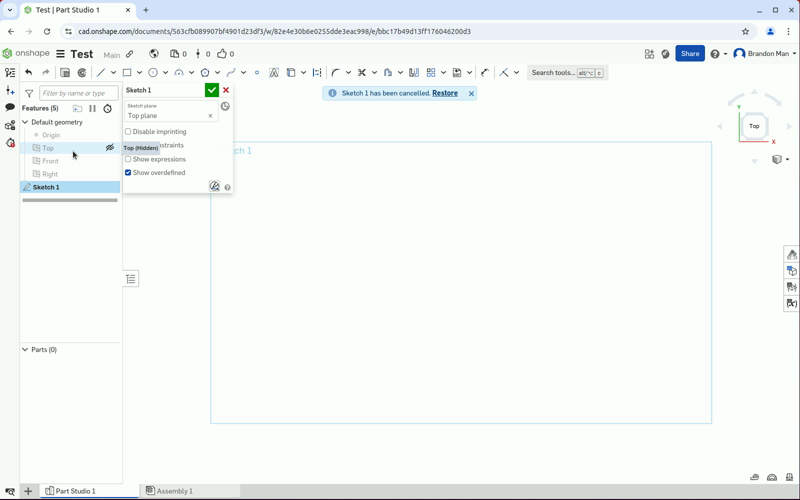
mouse_move(73, 352)
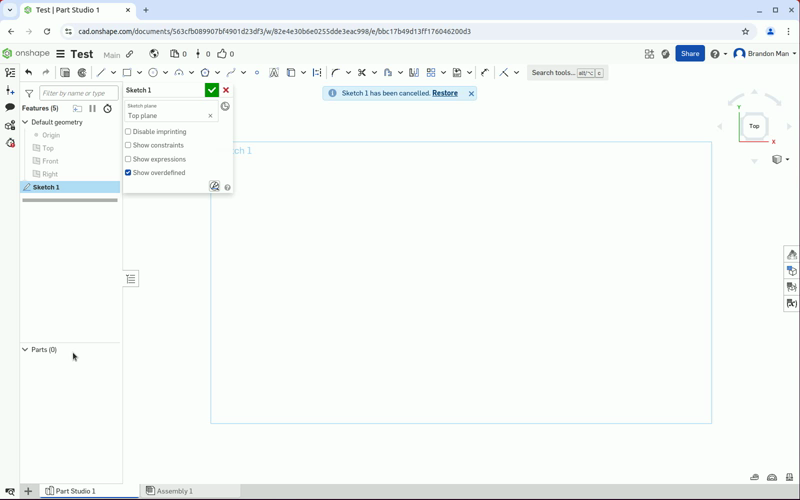
key(y)
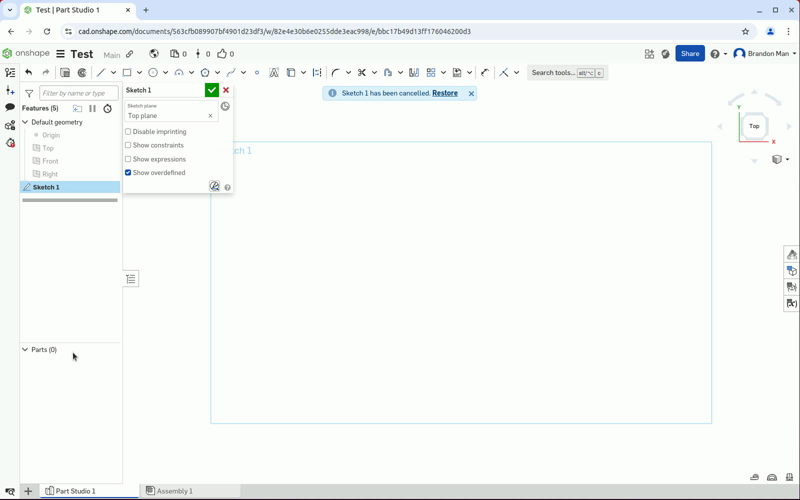
key(l)
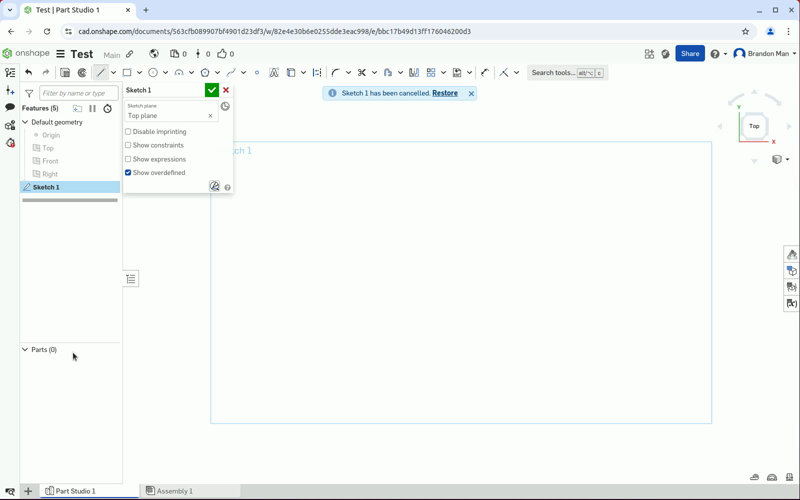
key_down(shift)
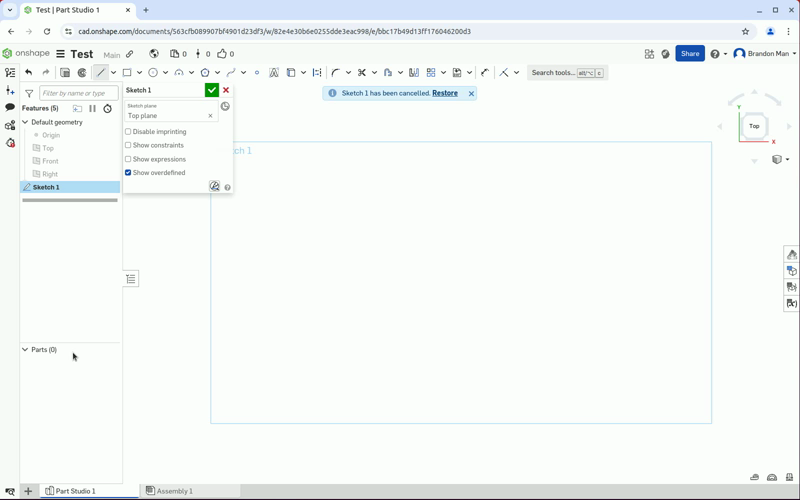
mouse_move(460, 282)
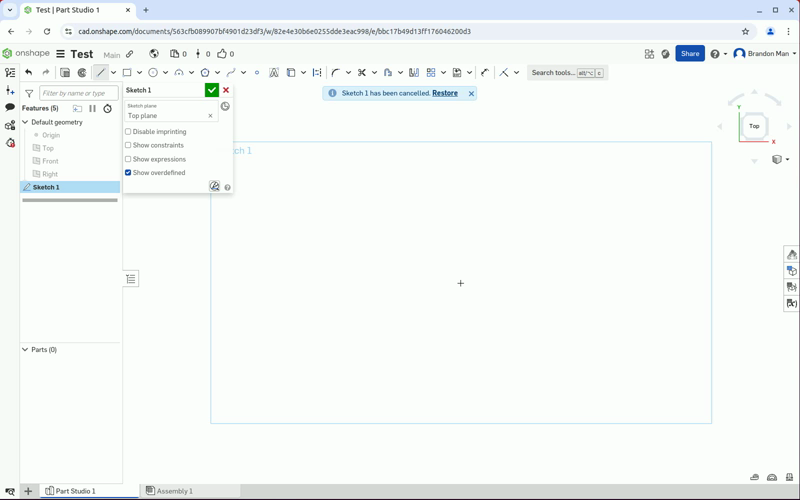
click(460, 282)
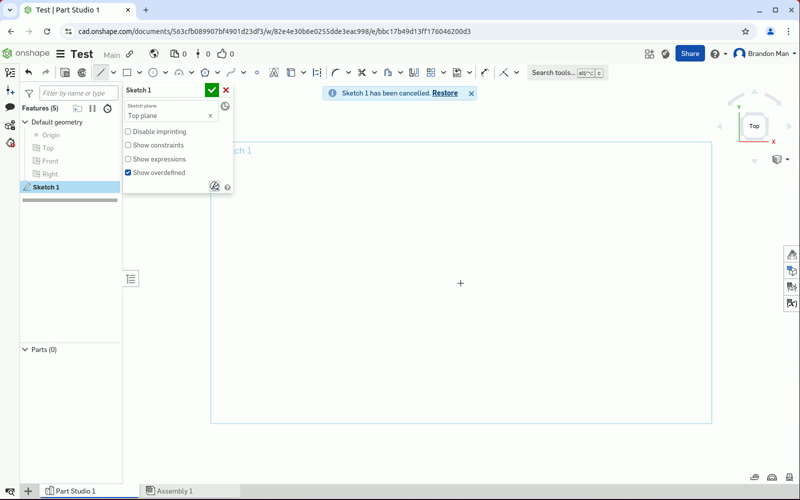
key_up(shift)
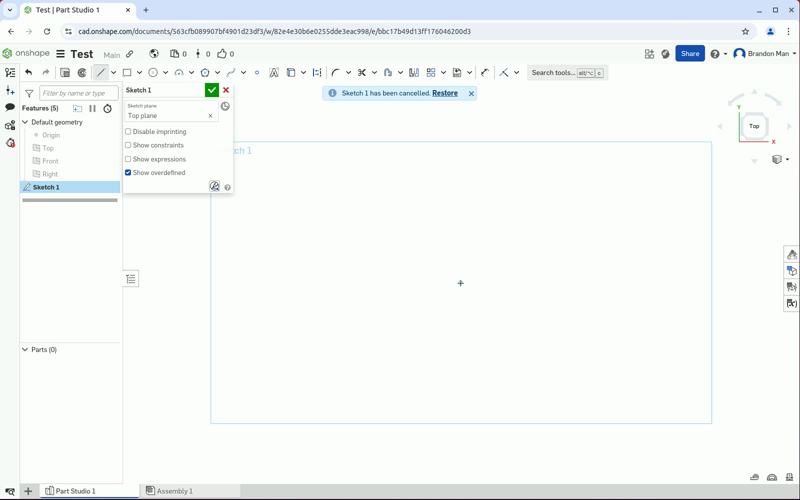
key_down(shift)
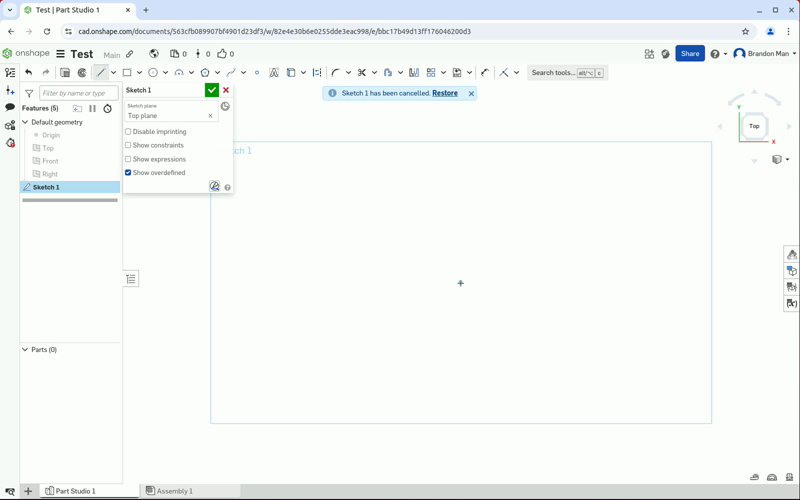
mouse_move(490, 282)
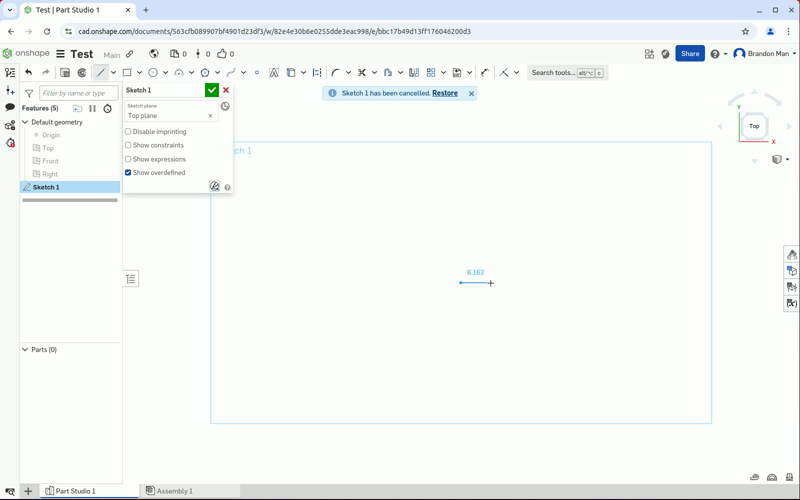
mouse_move(489, 282)
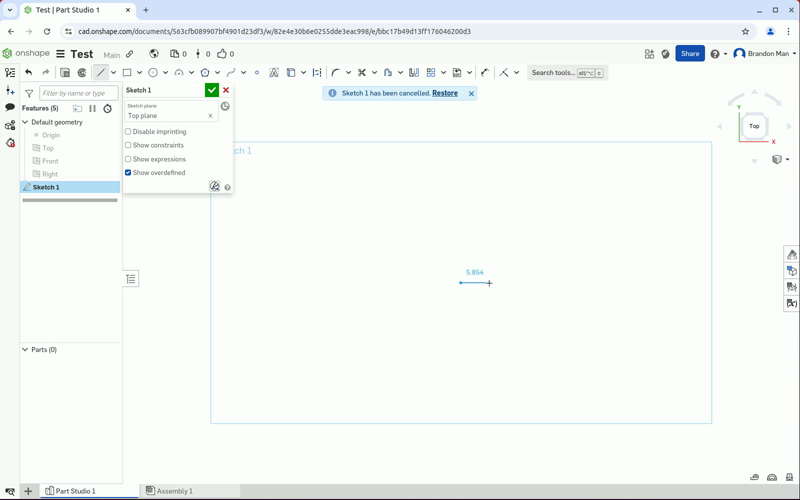
click(489, 282)
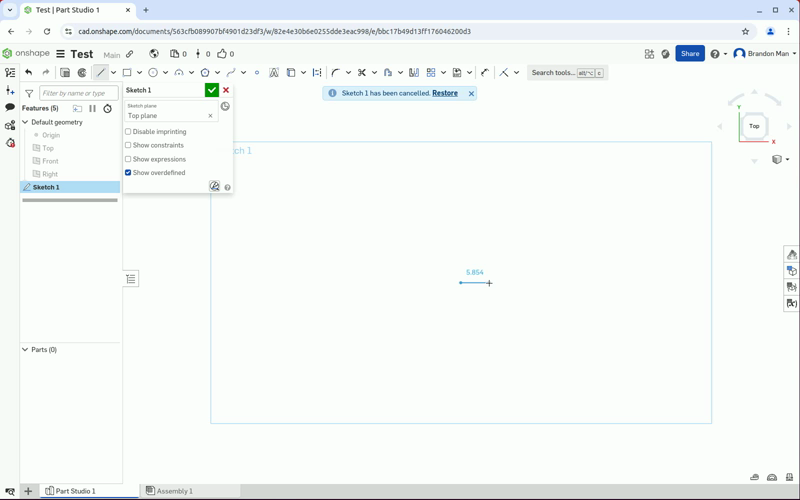
key_up(shift)
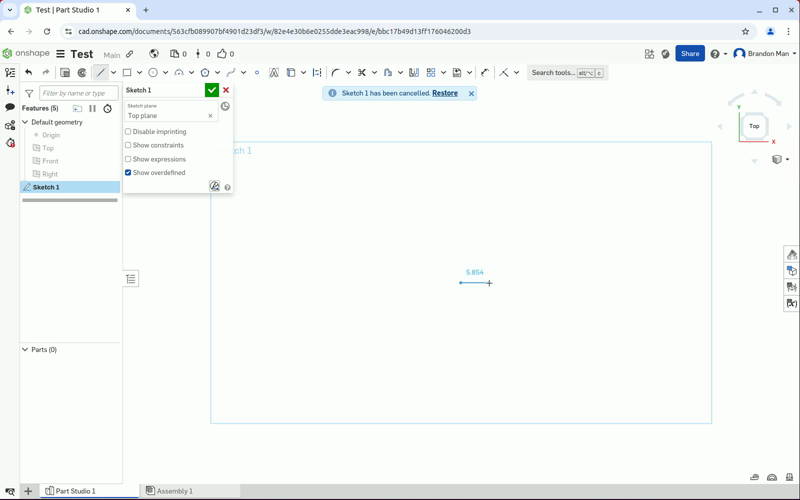
key_down(shift)
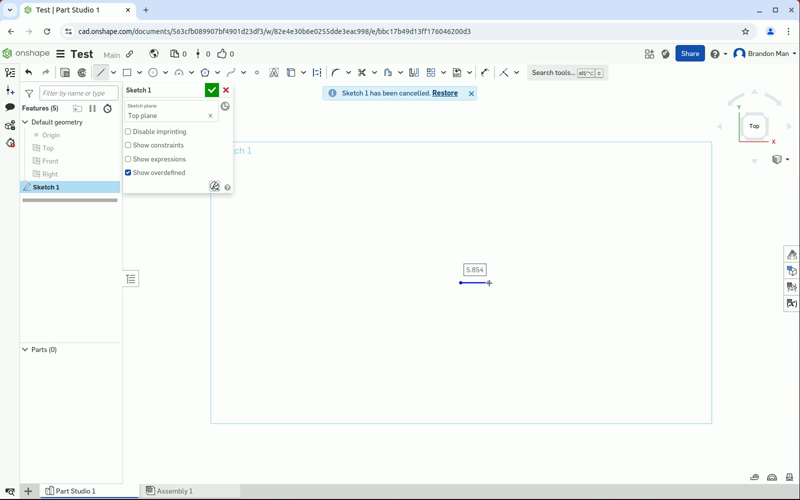
mouse_move(519, 282)
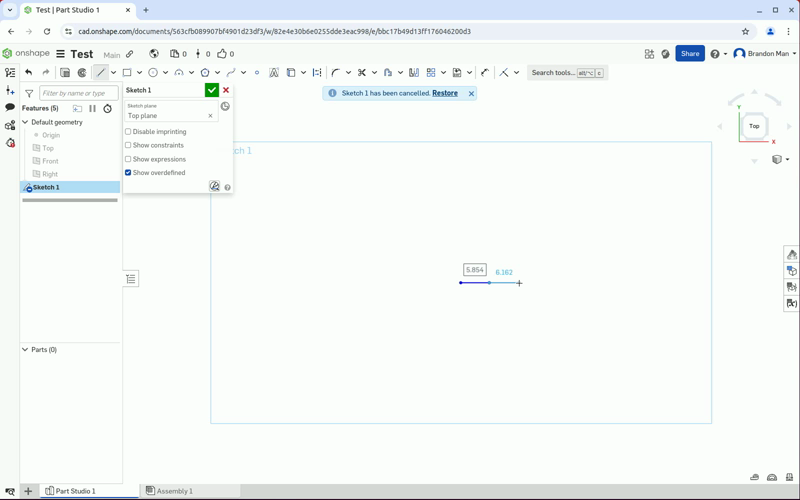
mouse_move(489, 242)
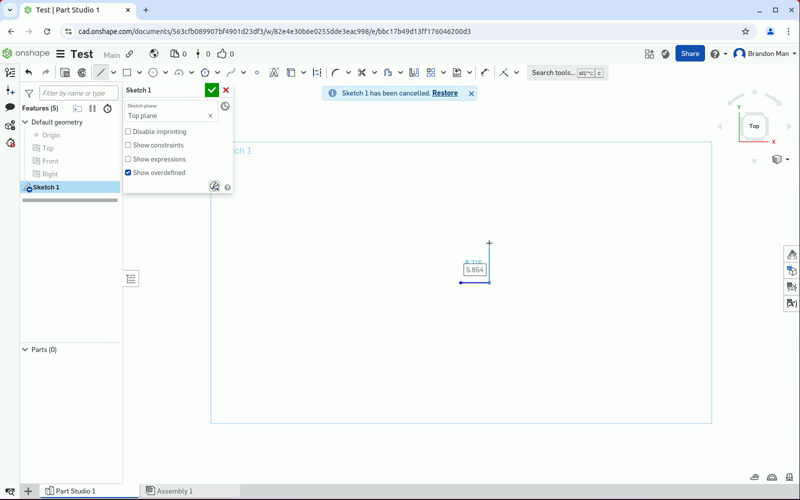
click(489, 242)
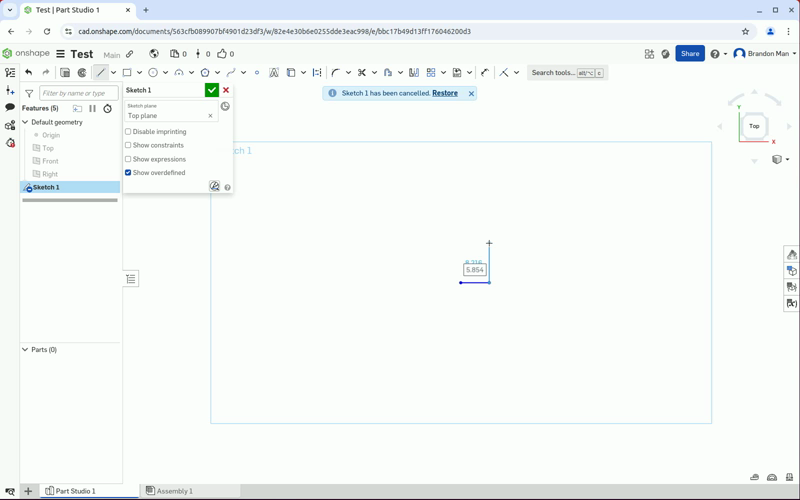
key_up(shift)
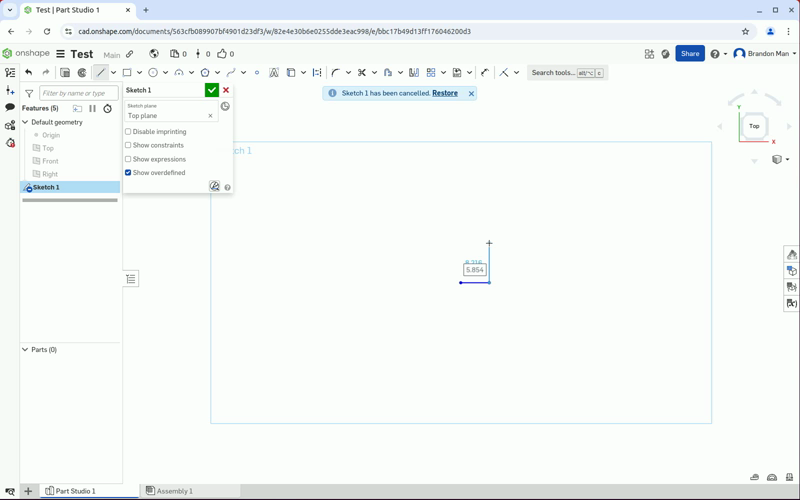
key_down(shift)
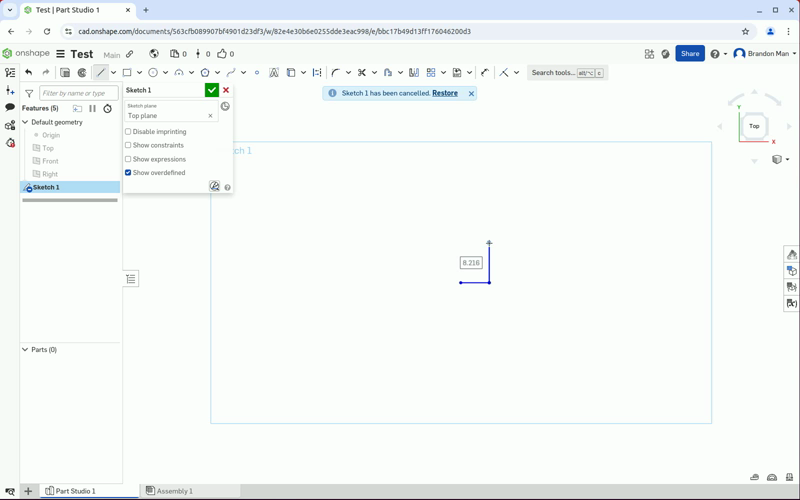
mouse_move(519, 242)
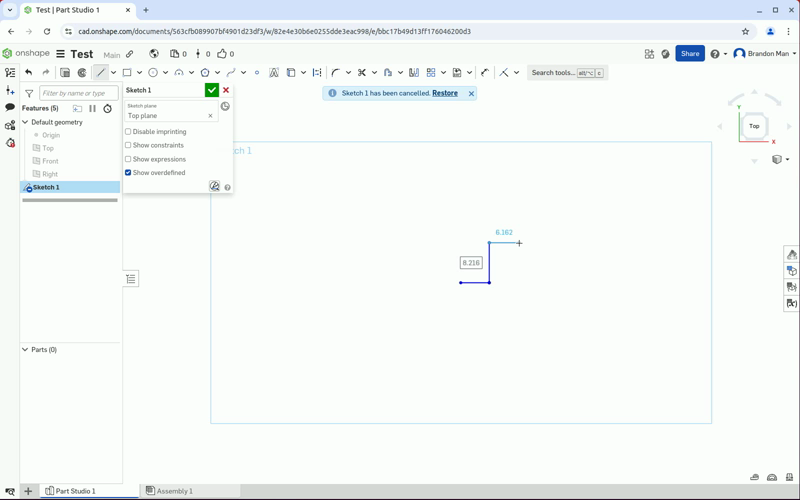
mouse_move(540, 242)
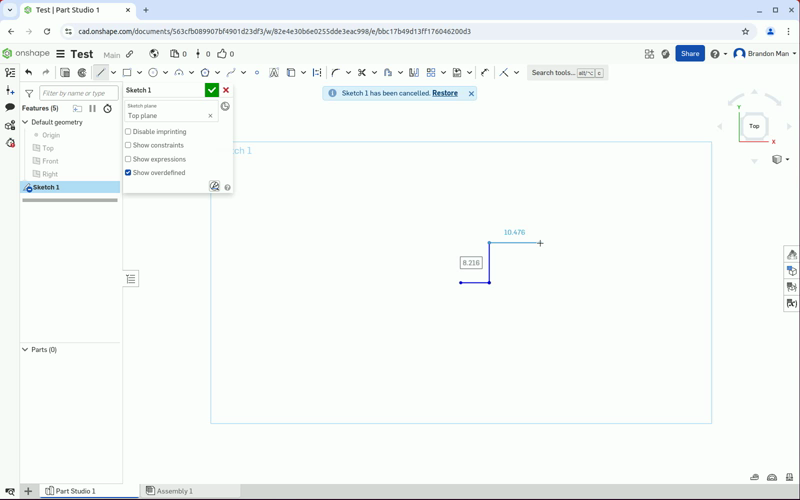
click(540, 242)
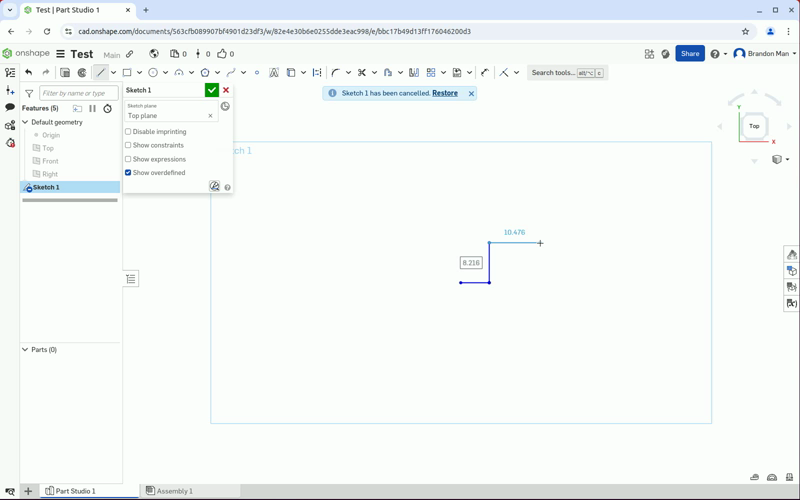
key_up(shift)
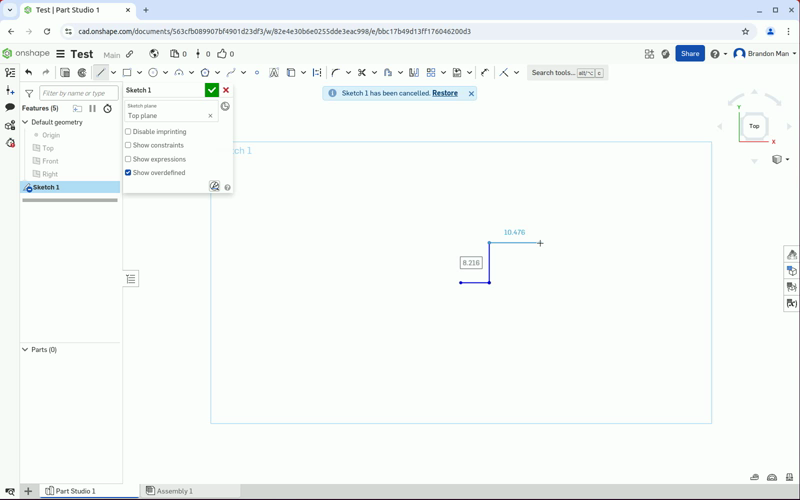
key_down(shift)
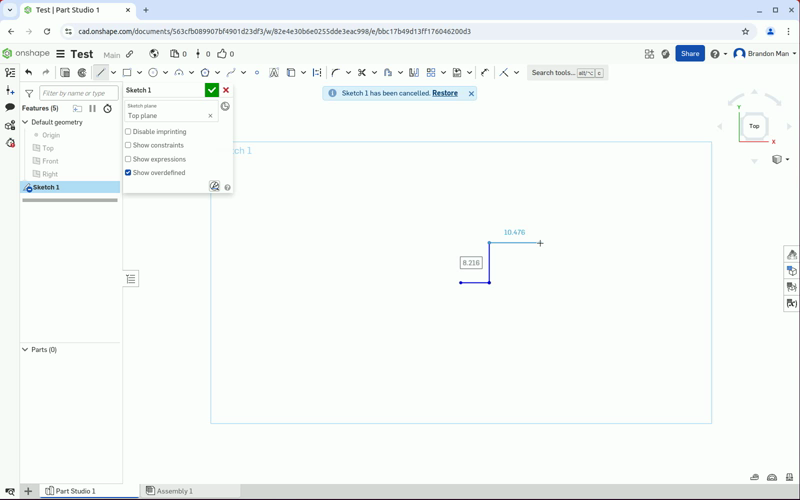
mouse_move(570, 242)
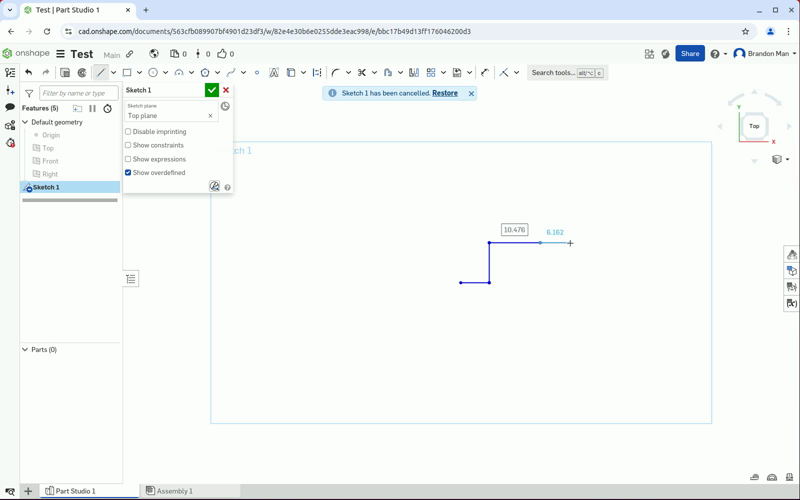
mouse_move(540, 282)
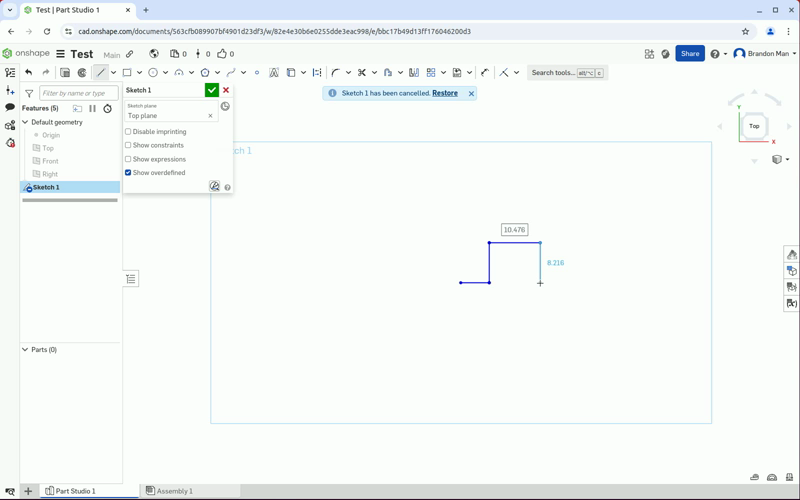
click(540, 282)
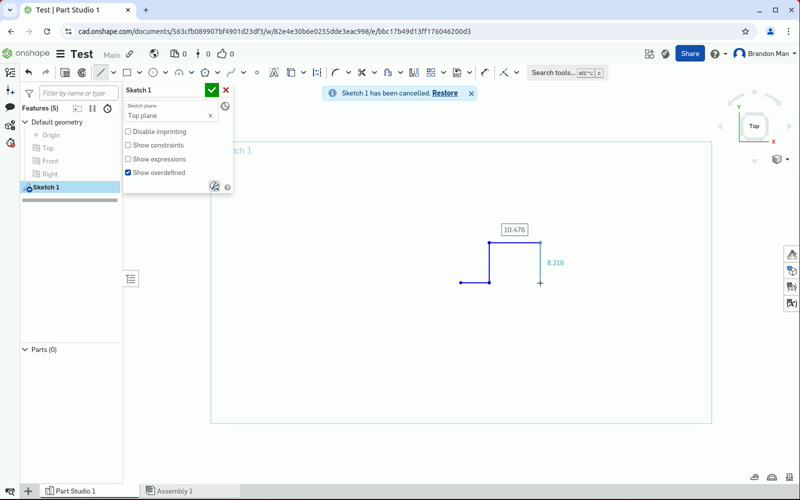
key_up(shift)
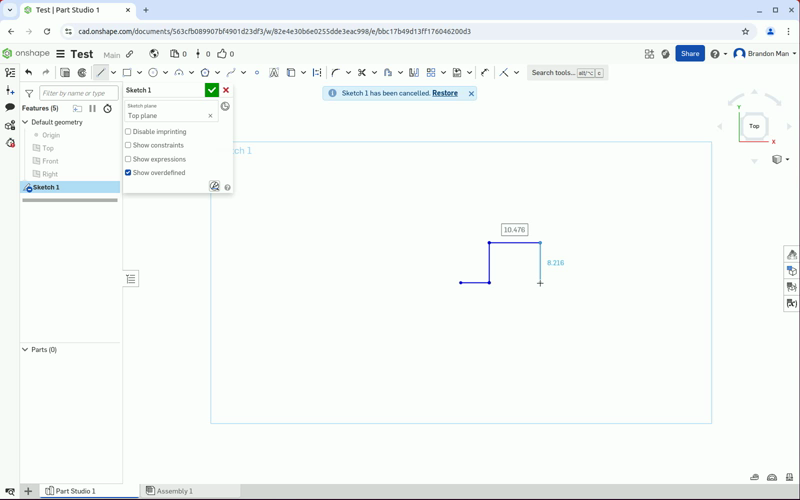
key_down(shift)
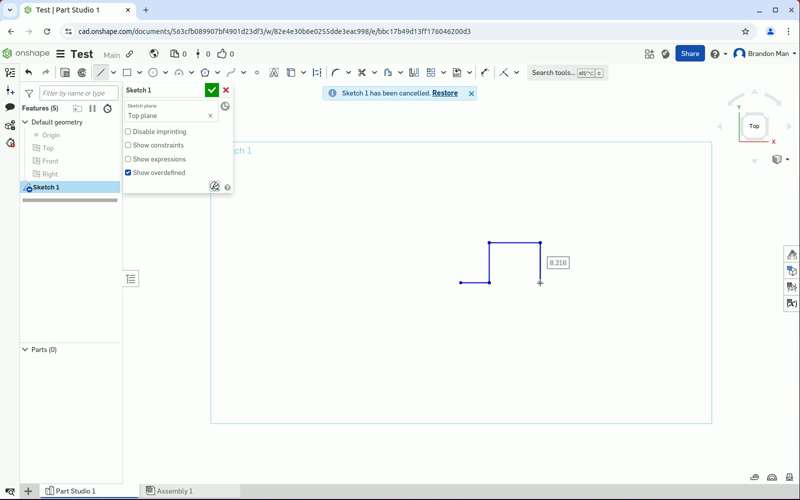
mouse_move(570, 282)
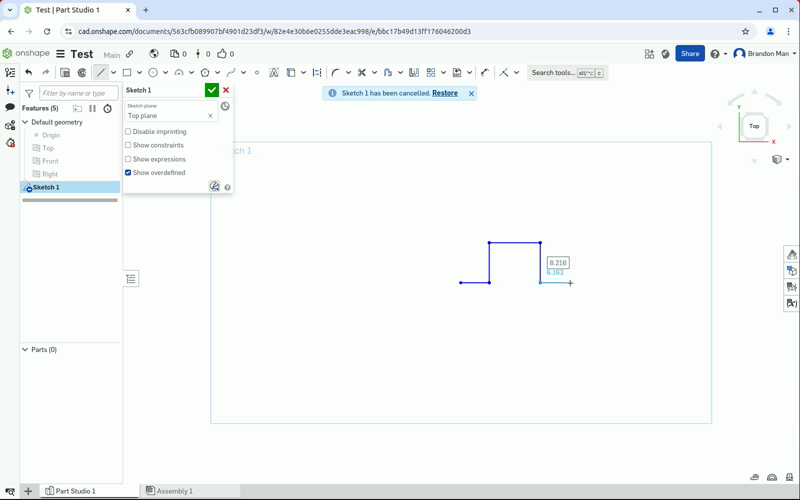
mouse_move(566, 282)
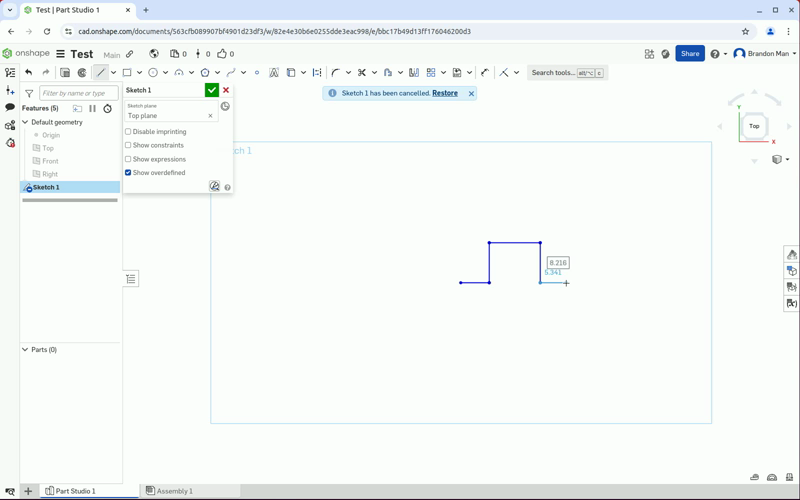
click(566, 282)
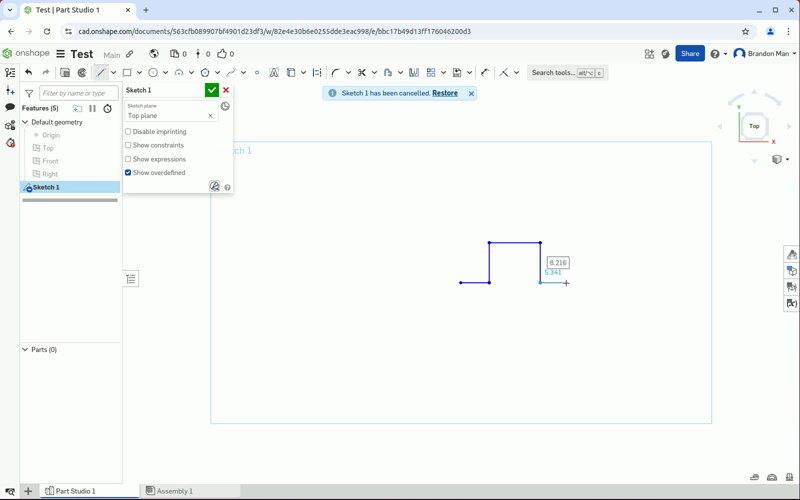
key_up(shift)
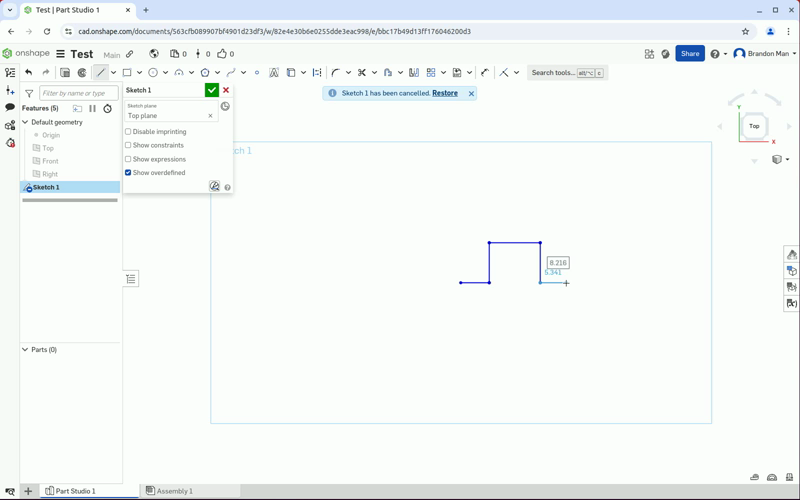
key_down(shift)
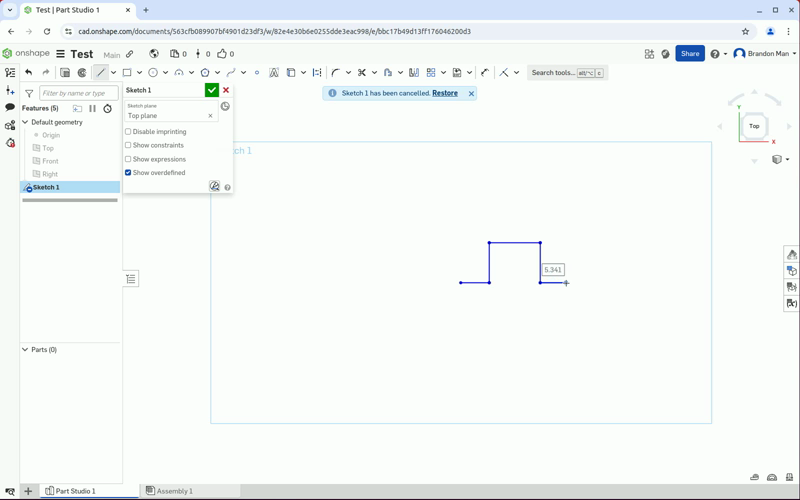
mouse_move(566, 170)
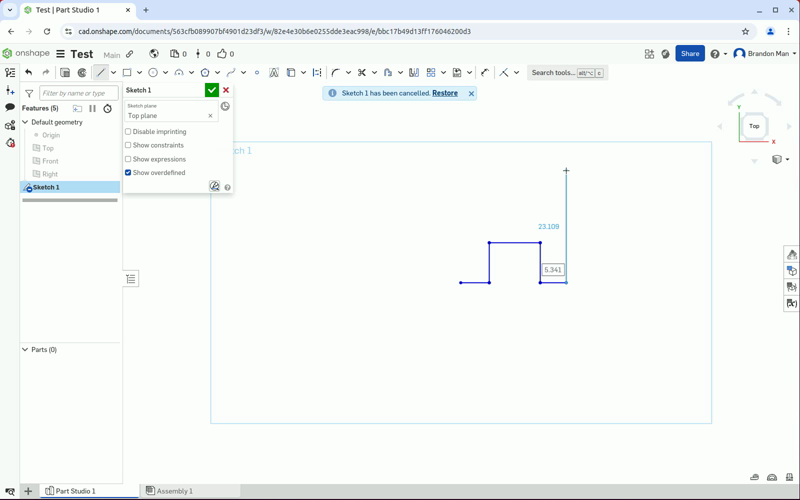
click(566, 170)
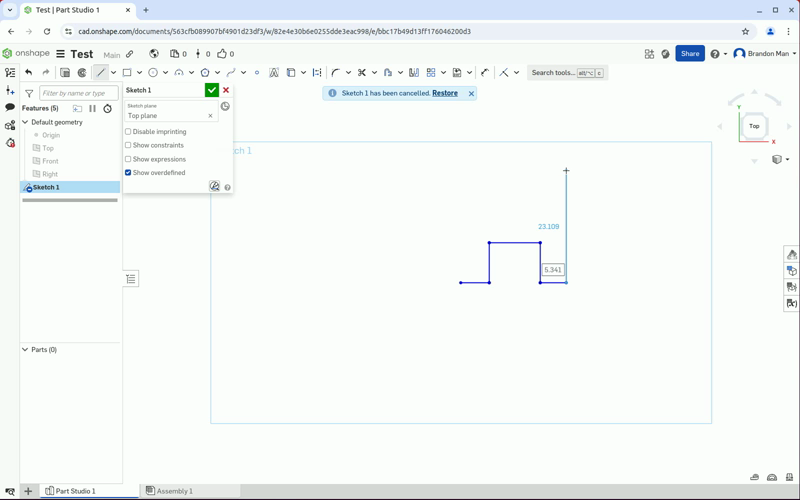
key_up(shift)
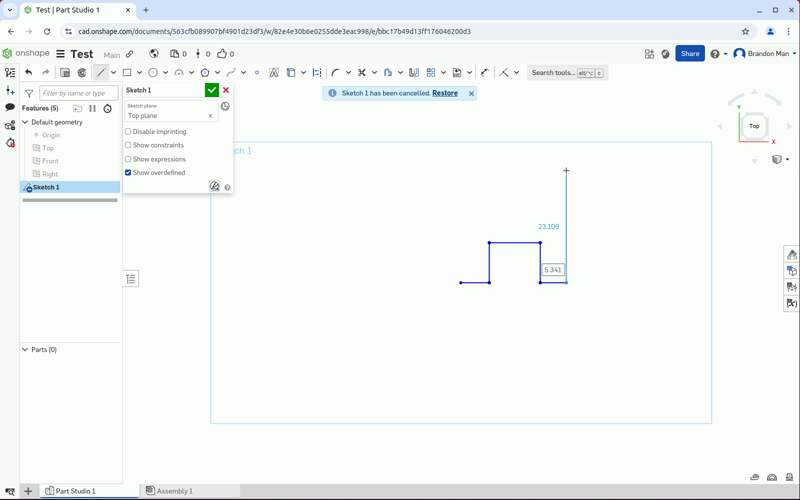
key_down(shift)
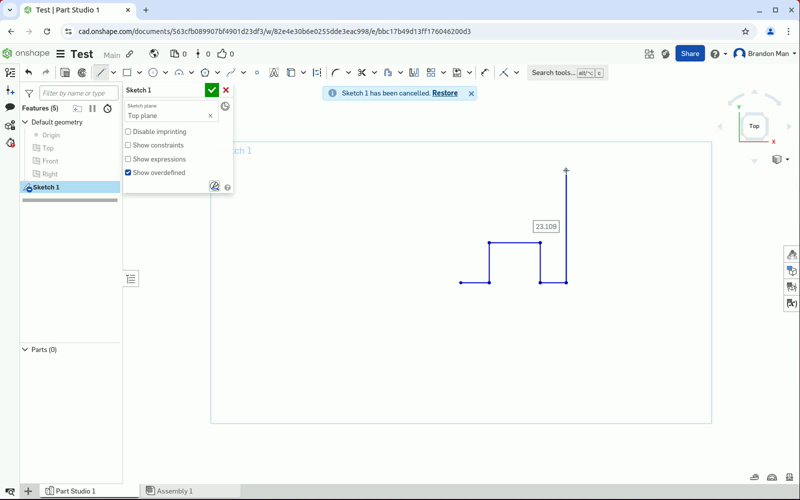
mouse_move(460, 170)
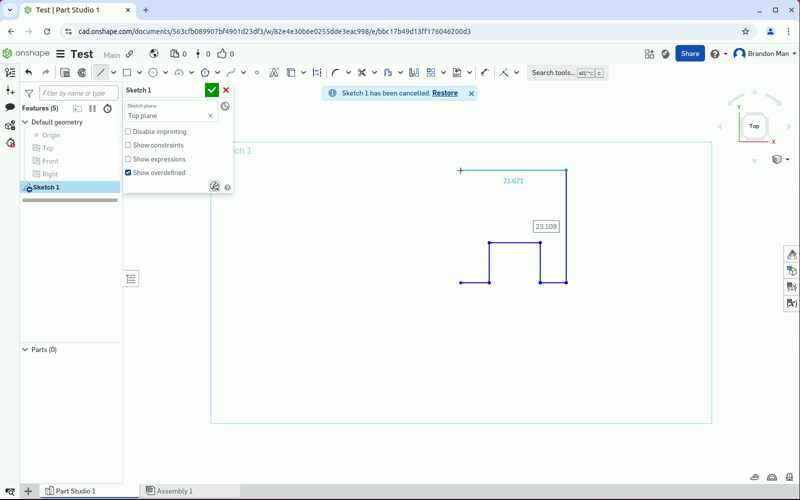
click(460, 170)
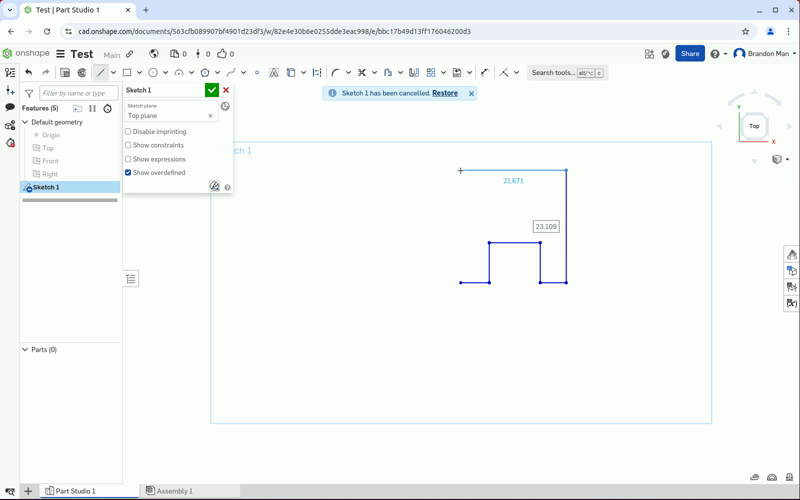
key_up(shift)
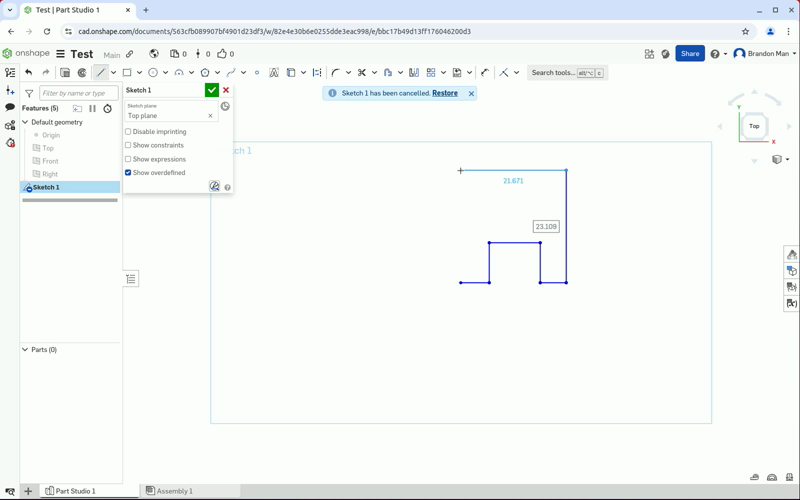
key_down(shift)
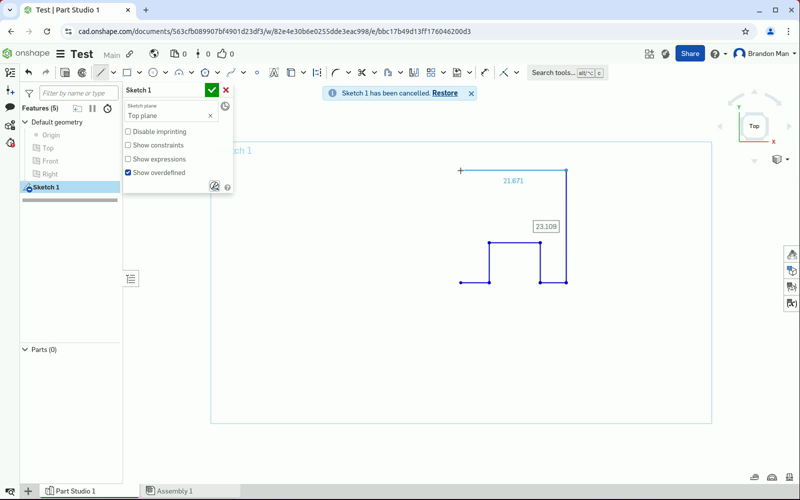
mouse_move(460, 282)
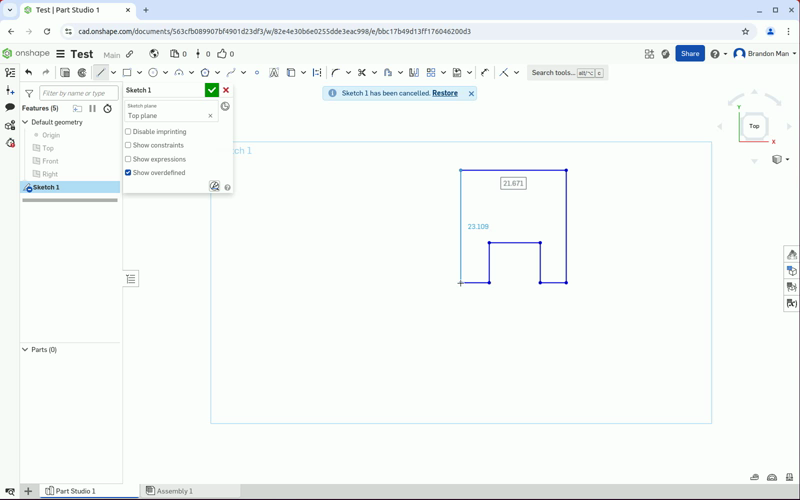
key_up(shift)
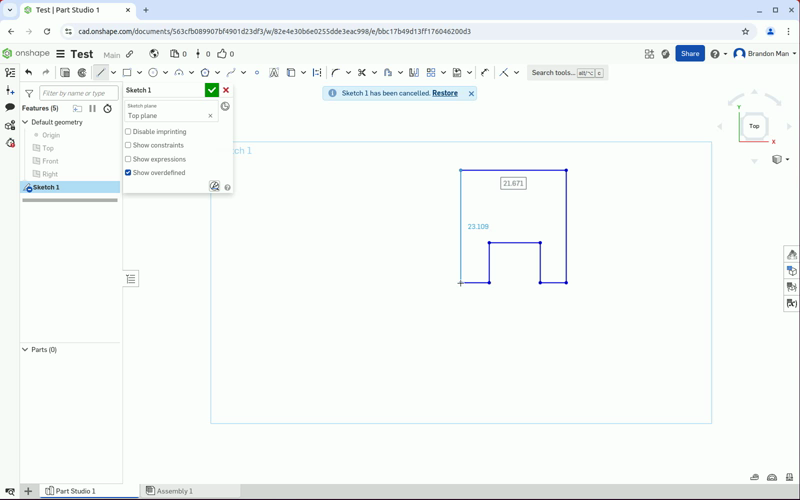
click(460, 282)
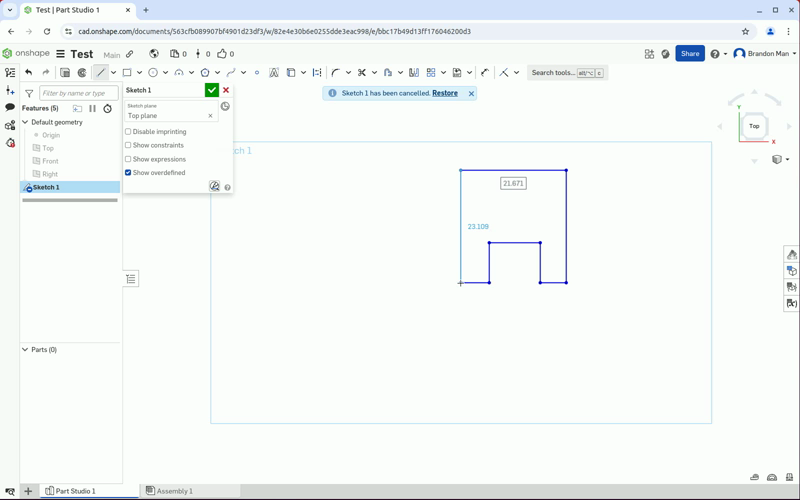
key(esc)
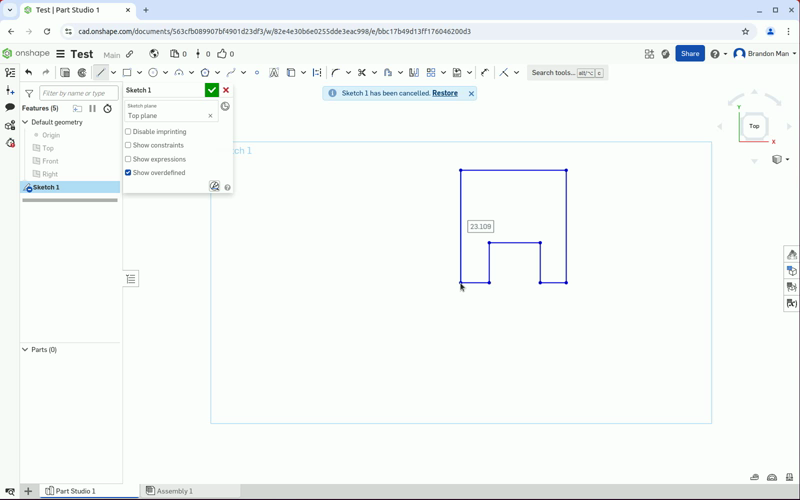
mouse_move(535, 193)
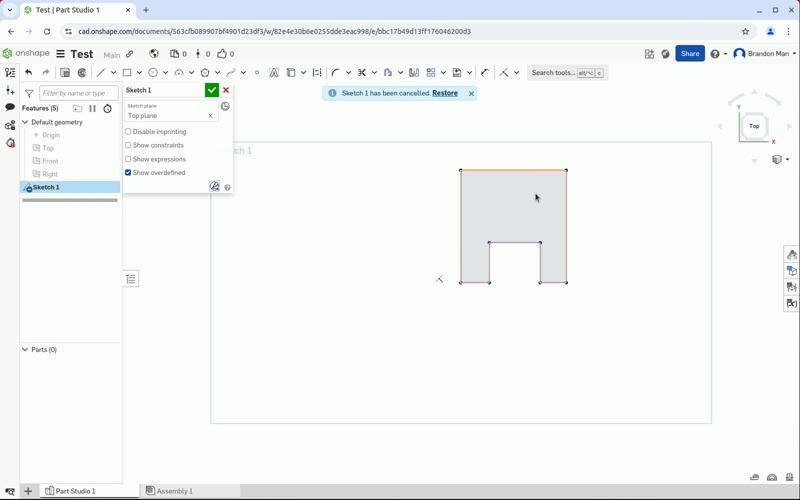
click(535, 193)
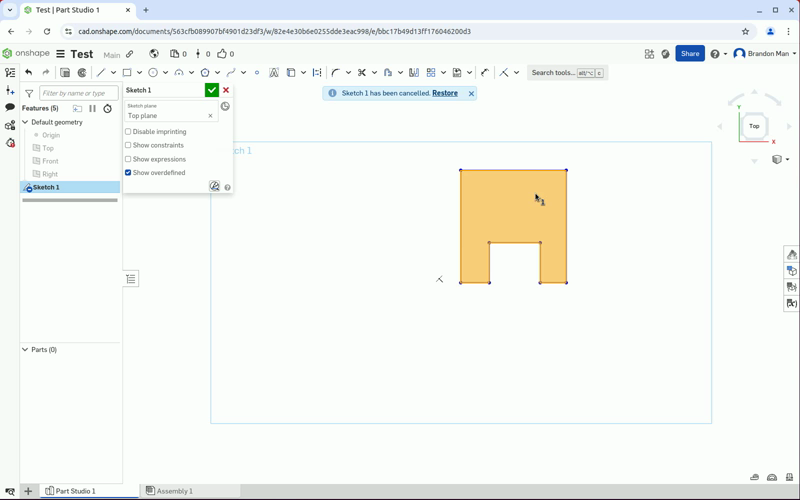
mouse_move(73, 352)
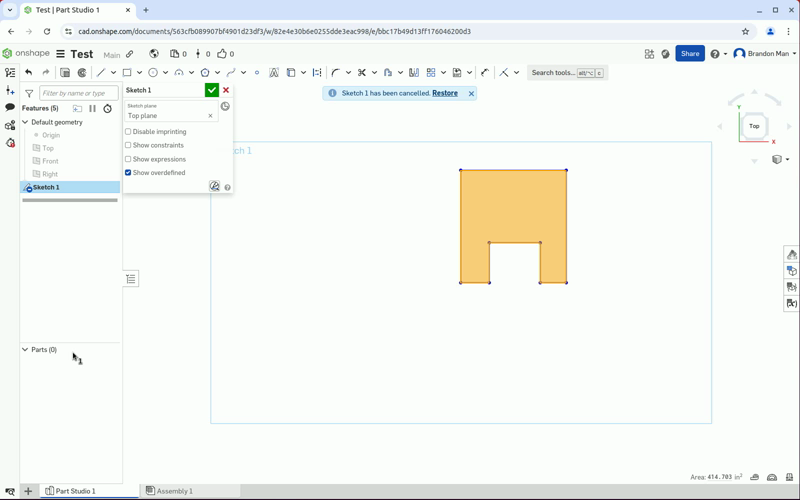
key(shift+y)
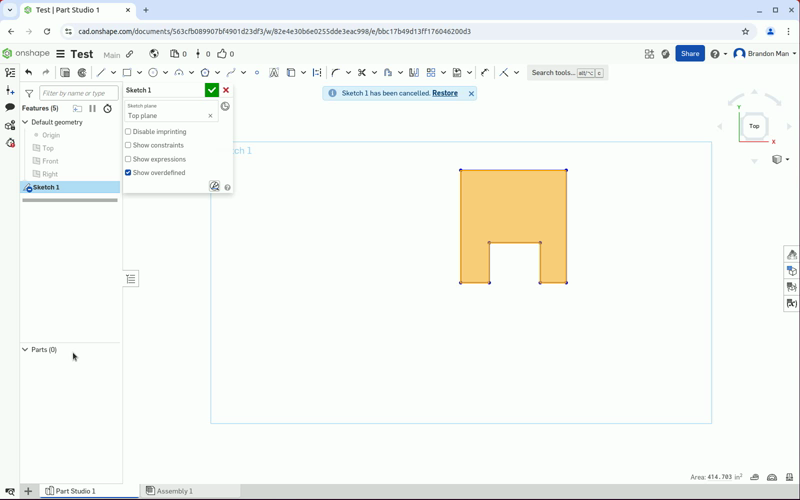
key(shift+e)
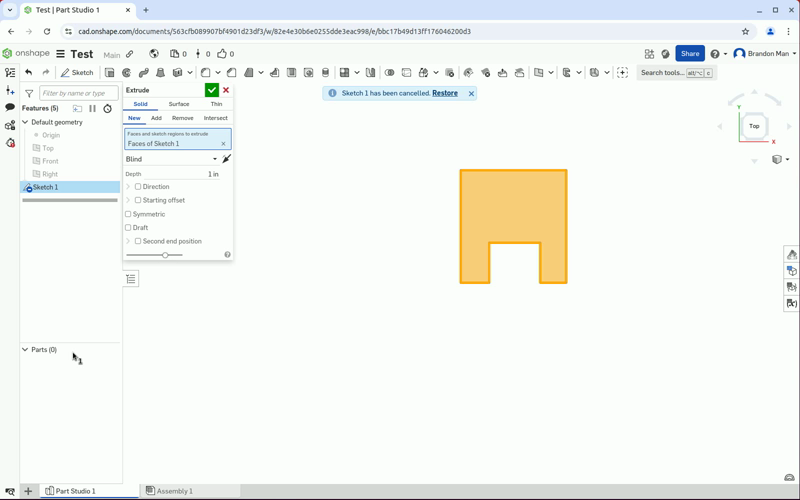
mouse_move(143, 106)
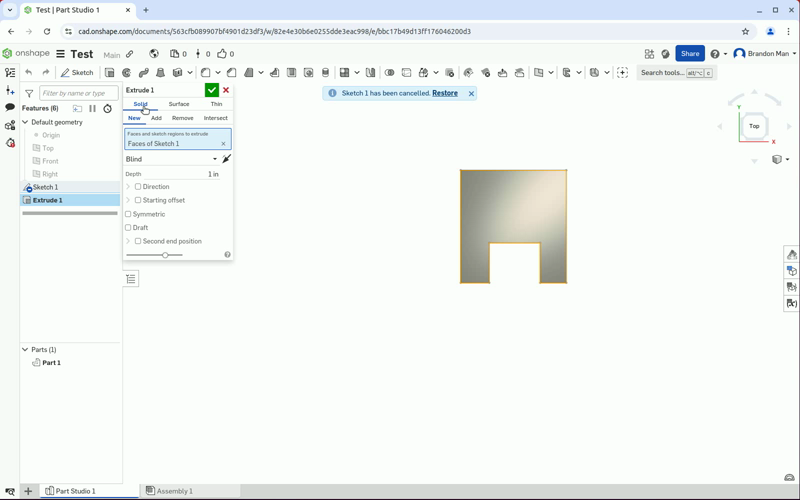
click(143, 106)
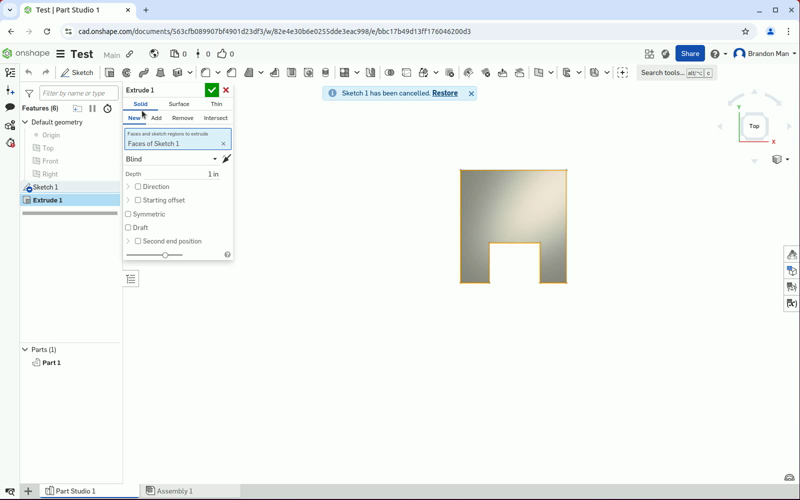
mouse_move(137, 120)
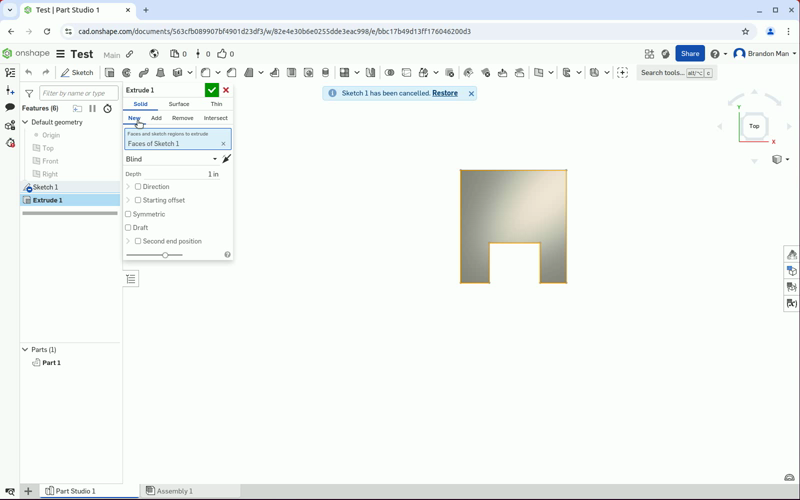
click(137, 120)
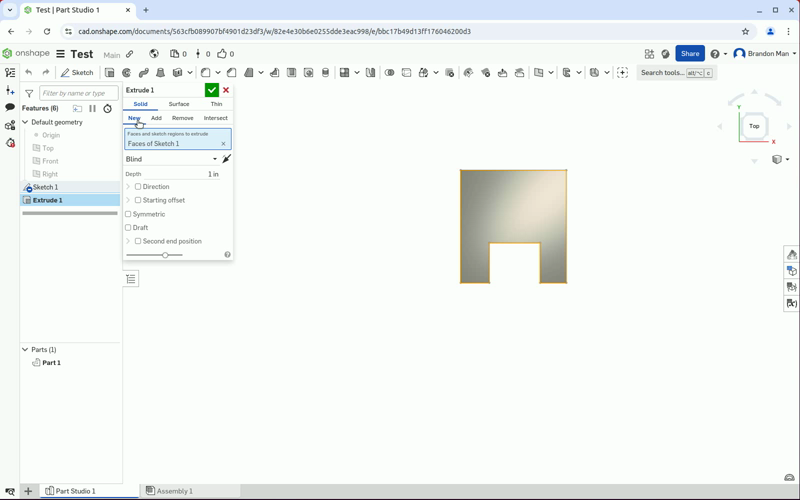
key(tab, 4)
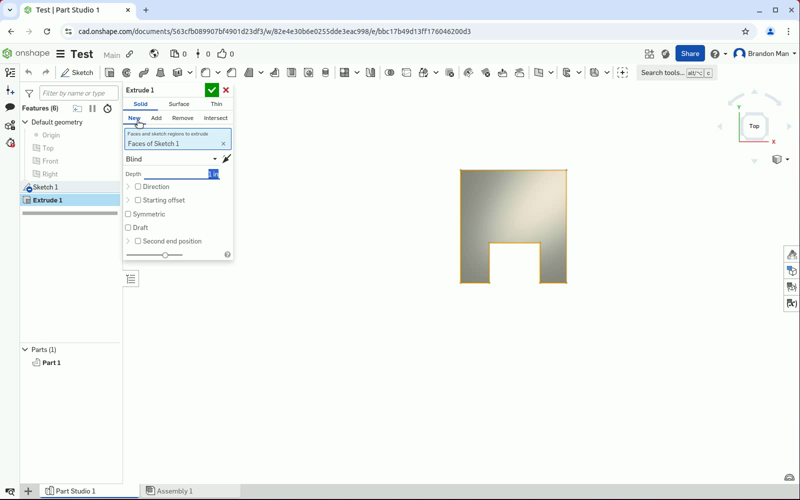
text(0.241)
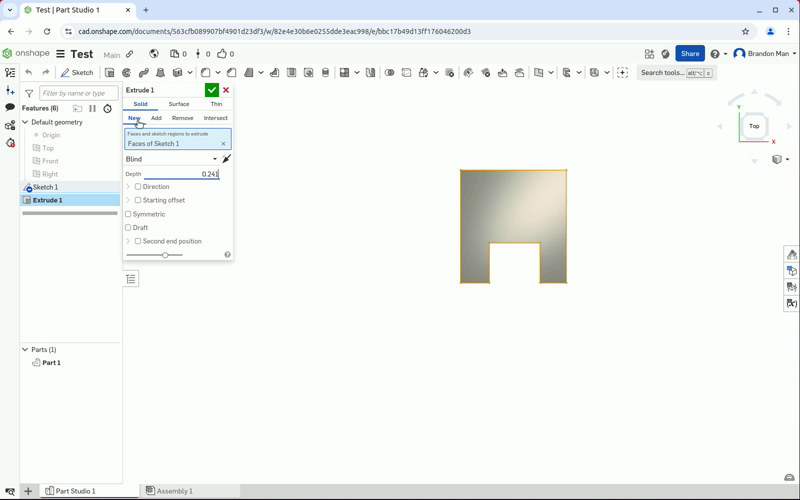
key(enter)
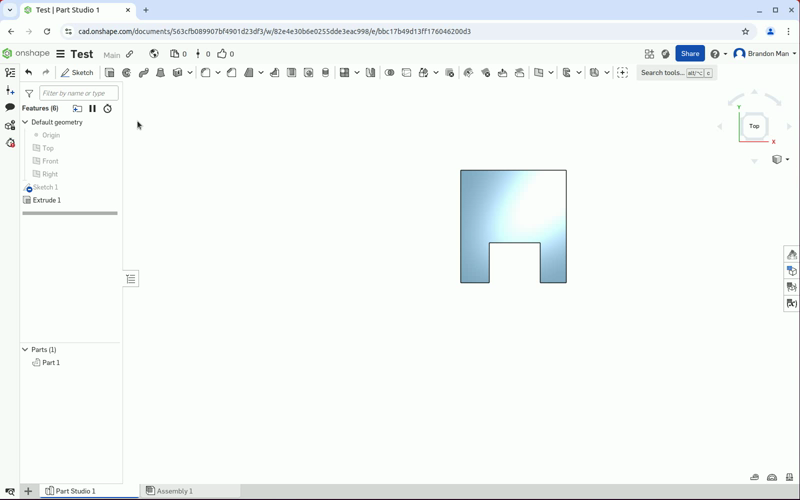
key(shift+h)
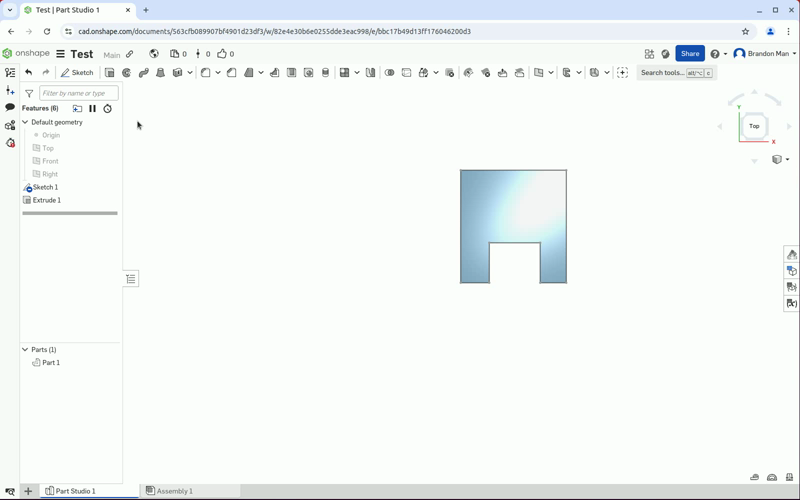
key(shift+h)
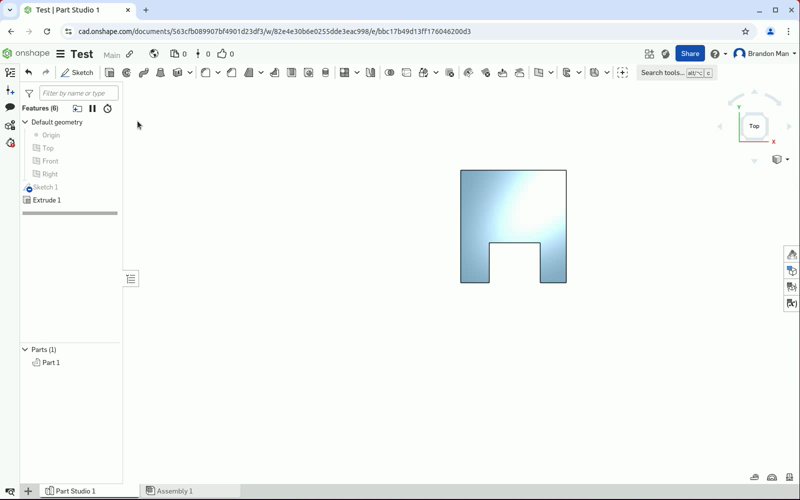
mouse_move(73, 189)
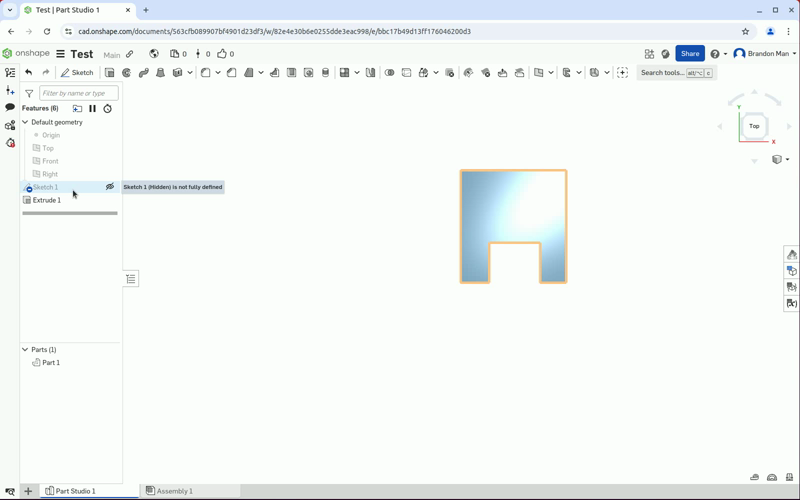
click(73, 189)
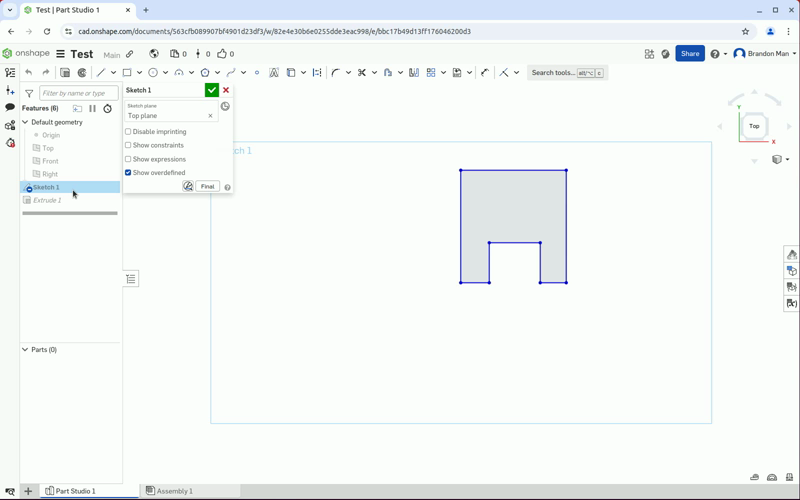
mouse_move(229, 92)
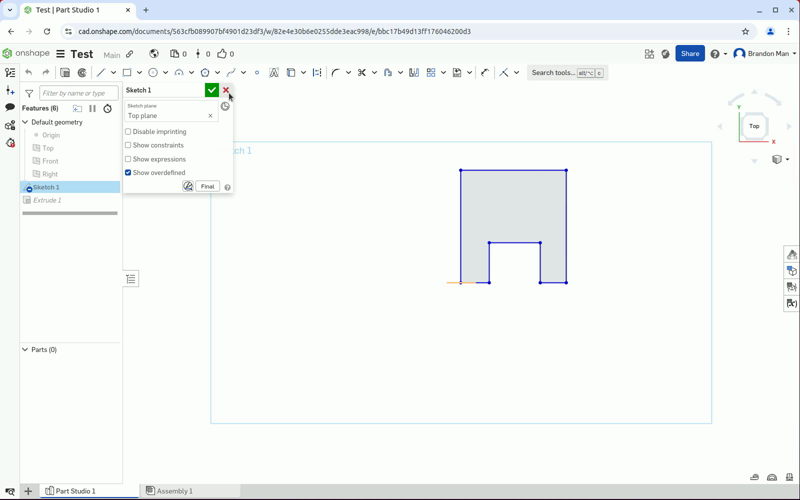
click(229, 92)
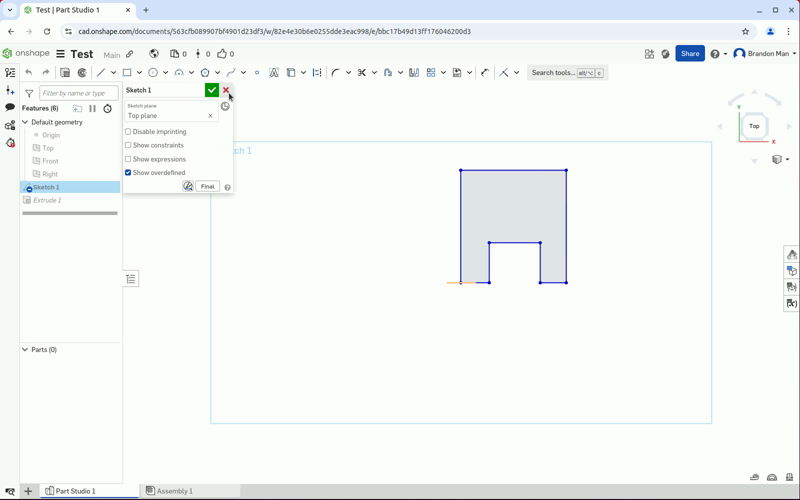
key(shift+s)
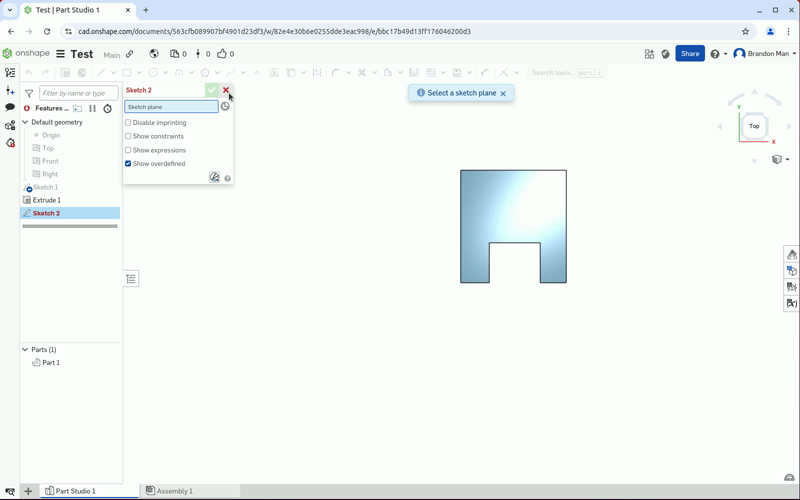
mouse_move(73, 150)
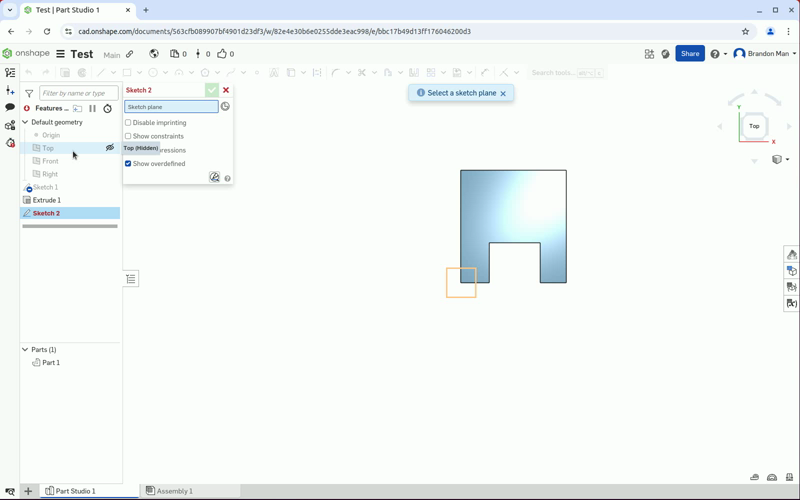
click(73, 150)
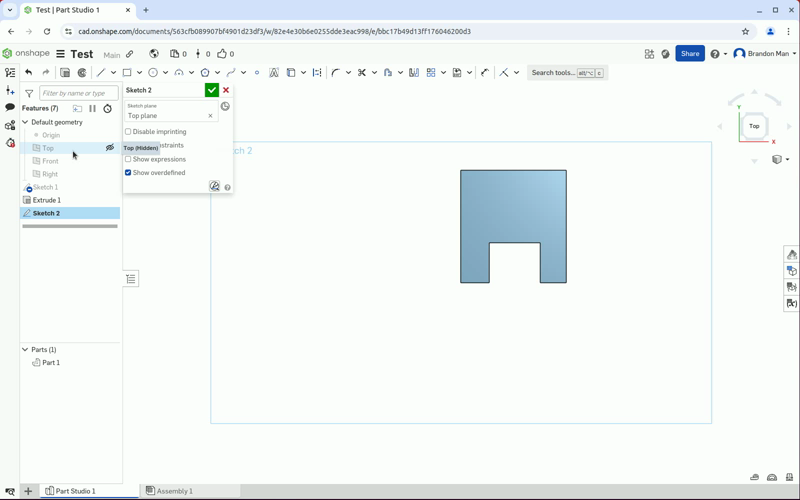
mouse_move(73, 352)
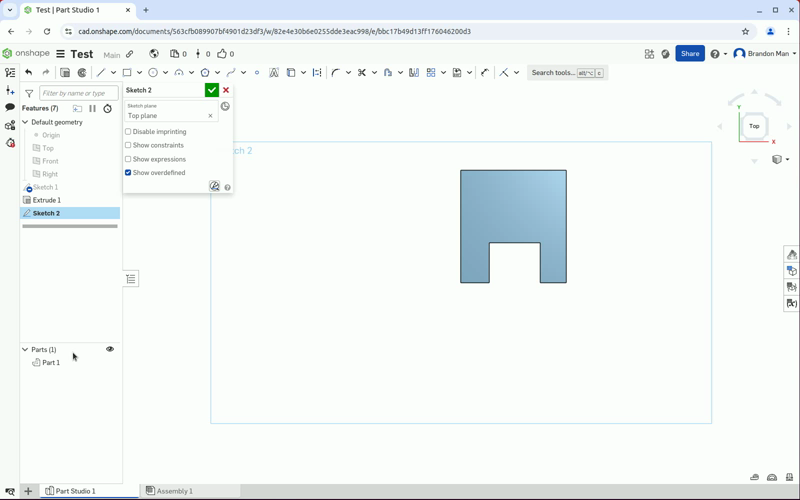
key(y)
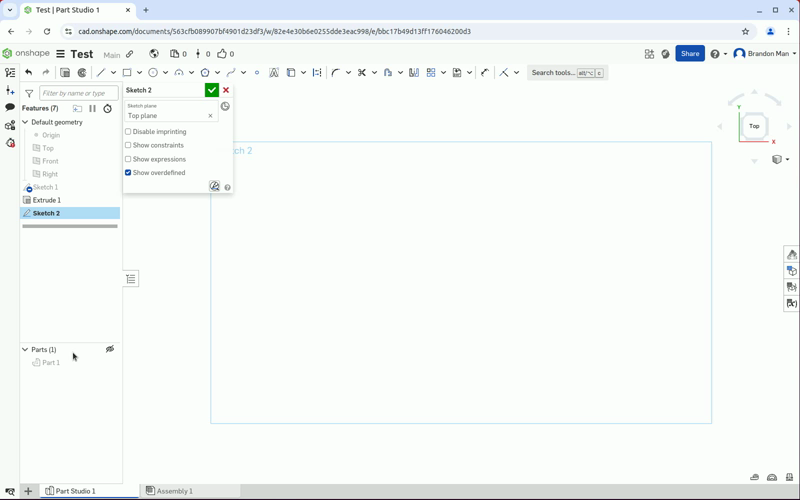
key(l)
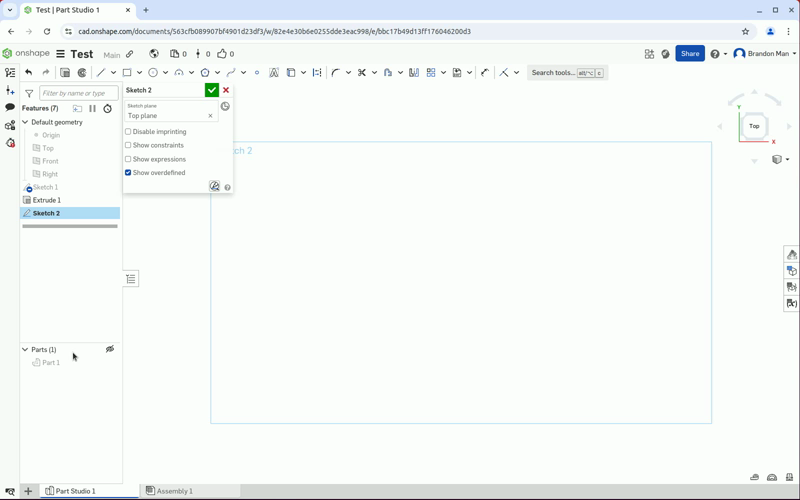
key_down(shift)
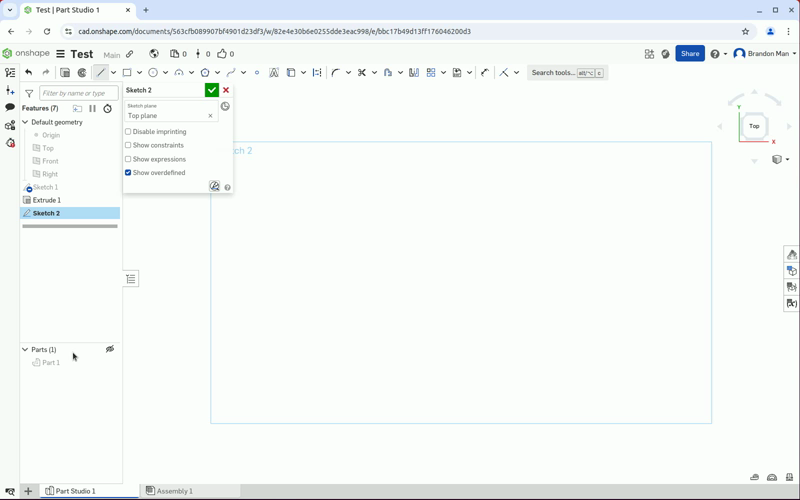
mouse_move(489, 282)
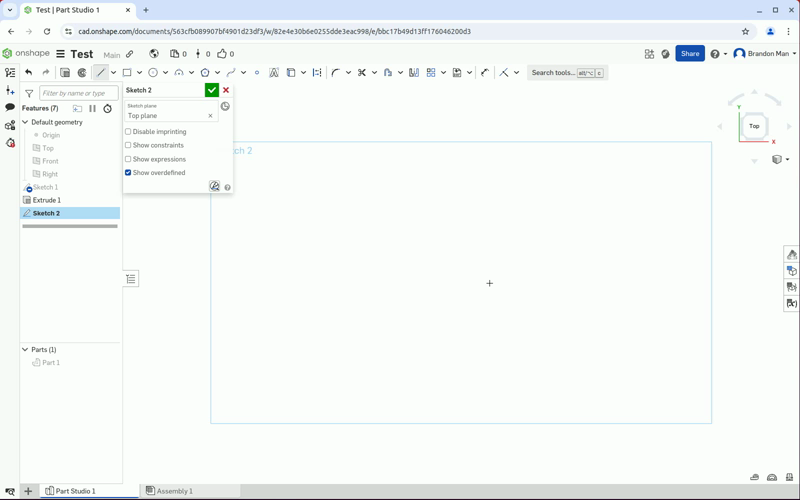
click(489, 282)
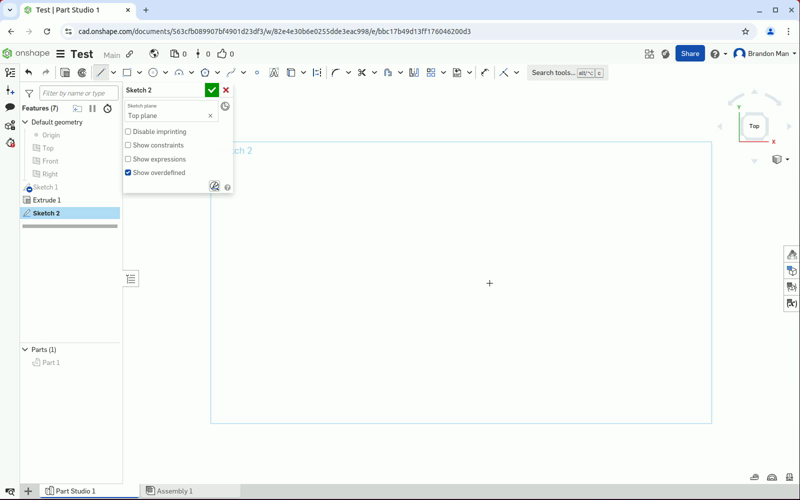
key_up(shift)
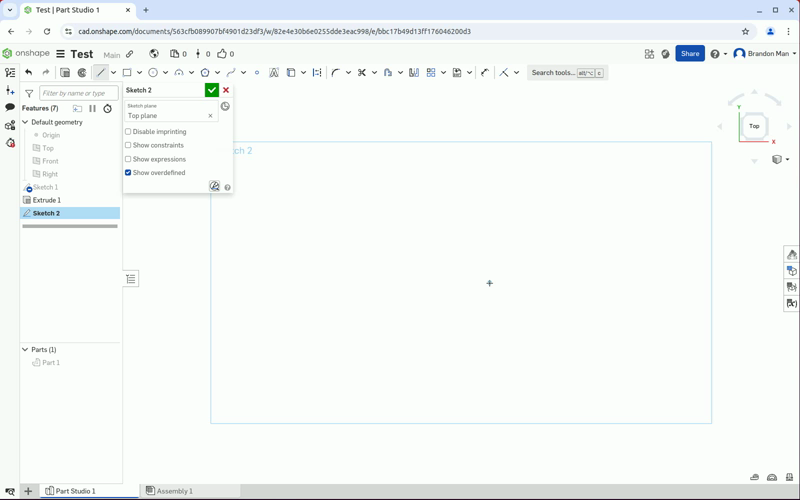
key_down(shift)
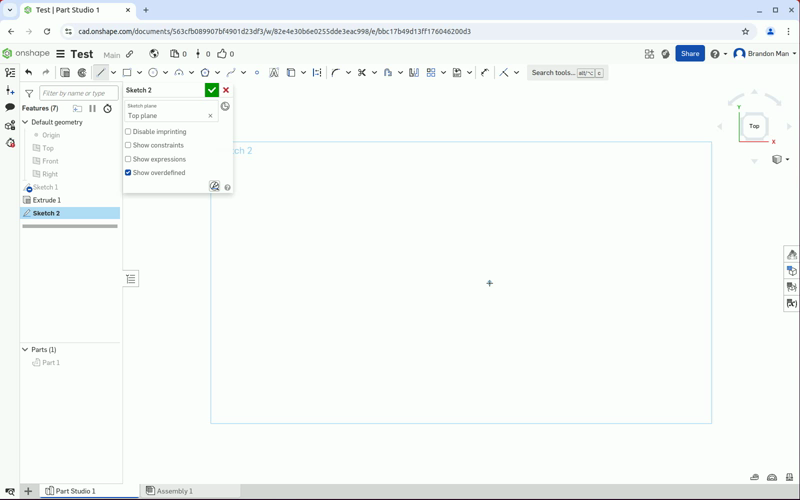
mouse_move(519, 282)
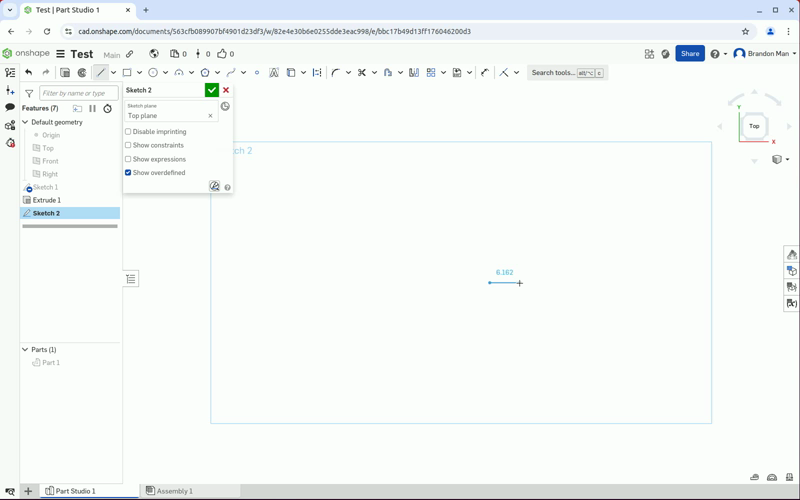
mouse_move(542, 282)
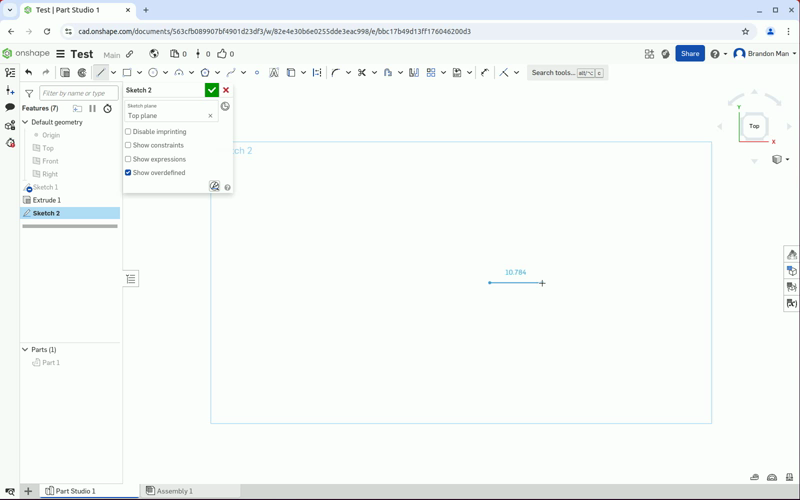
click(542, 282)
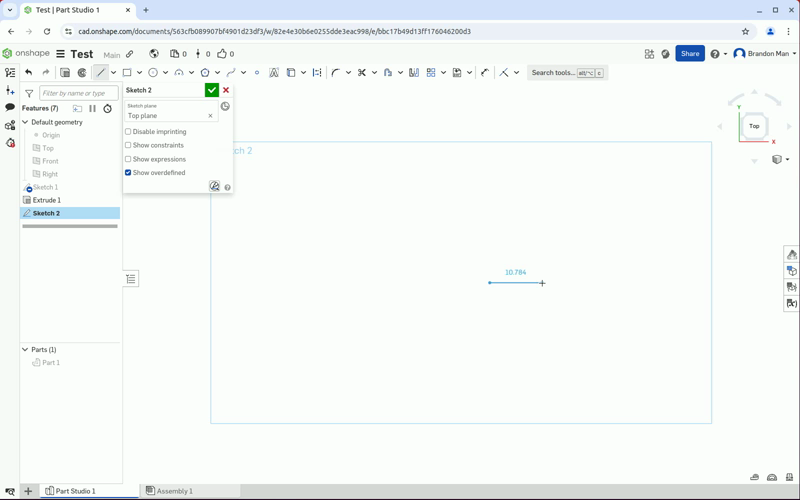
key_up(shift)
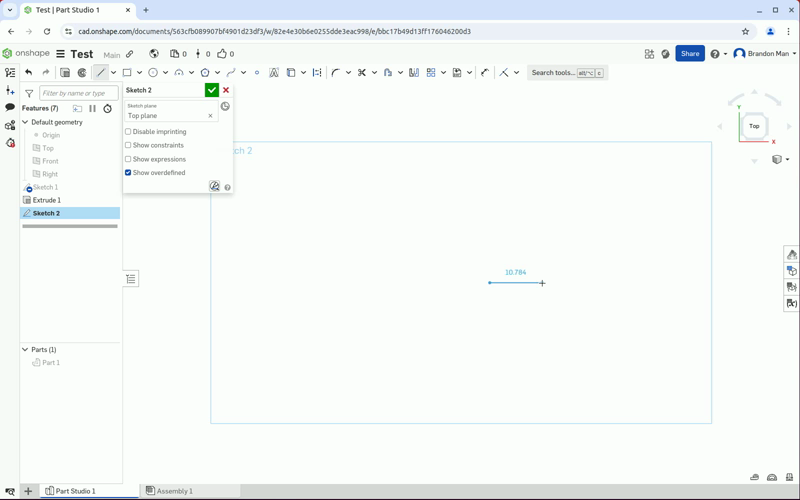
key_down(shift)
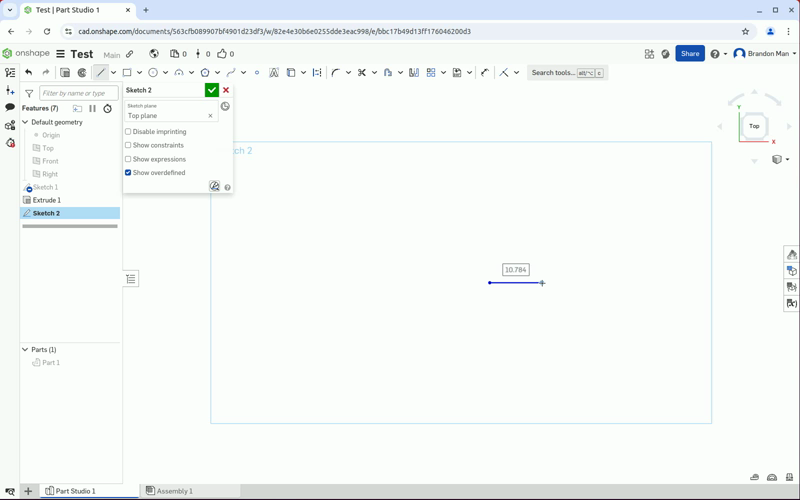
mouse_move(572, 282)
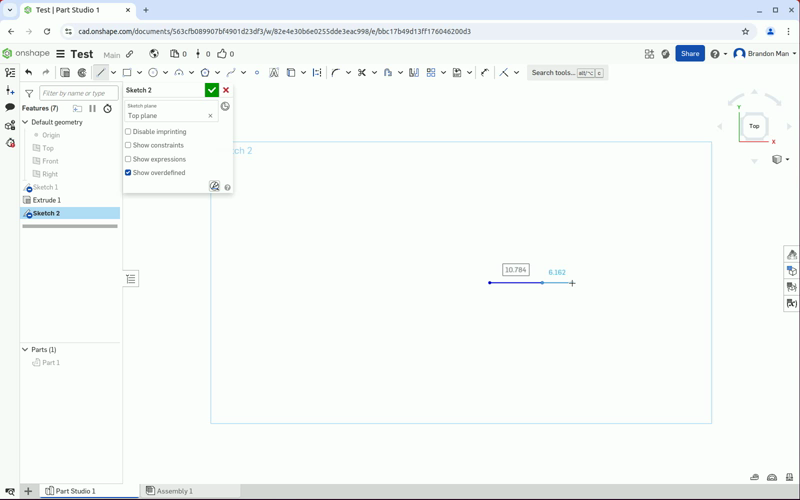
mouse_move(542, 242)
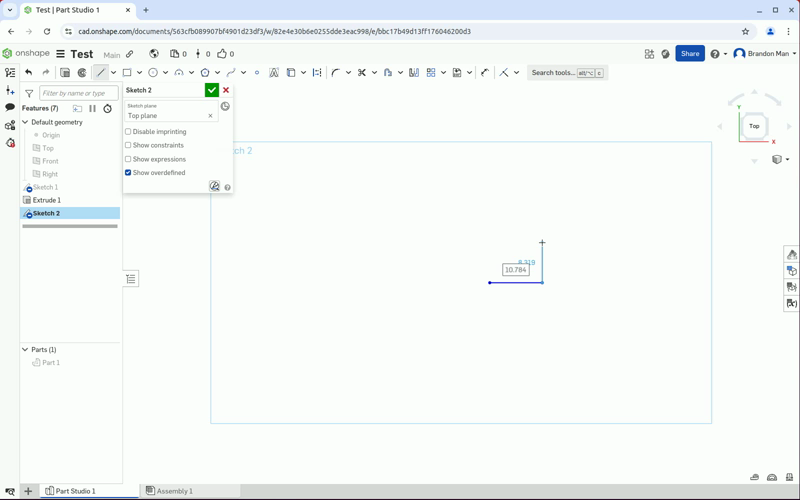
click(542, 242)
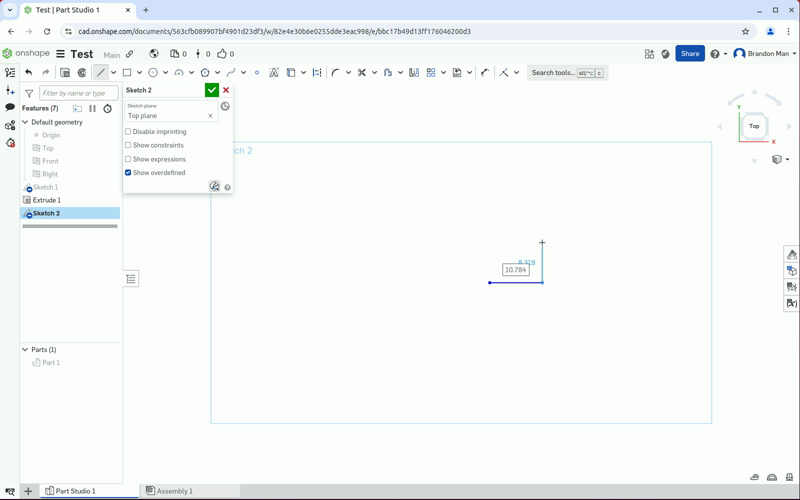
key_up(shift)
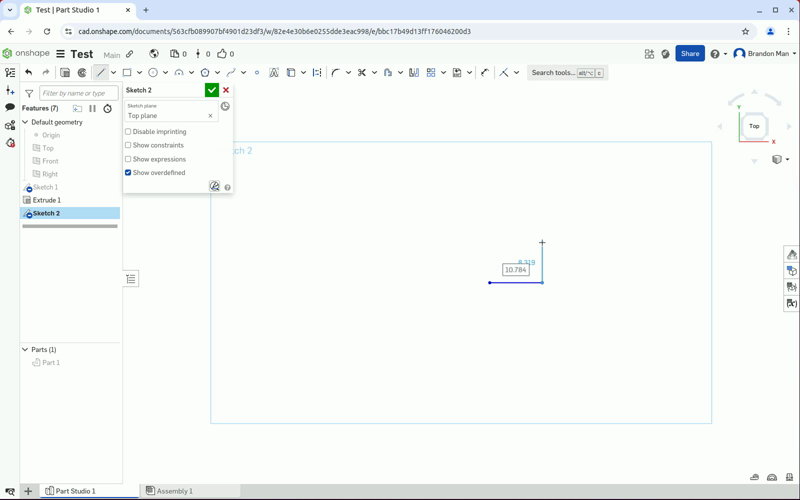
key_down(shift)
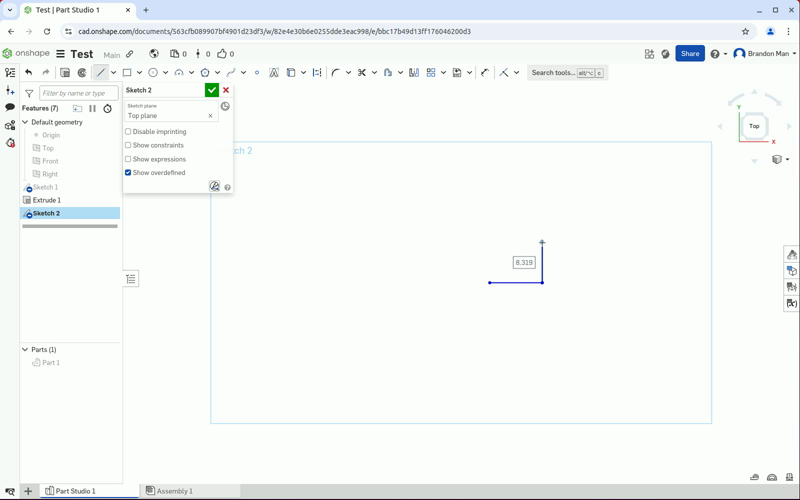
mouse_move(572, 242)
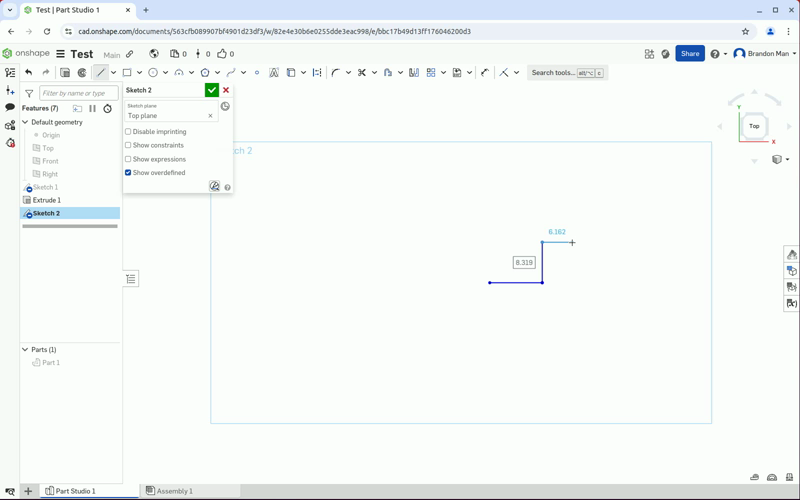
mouse_move(489, 242)
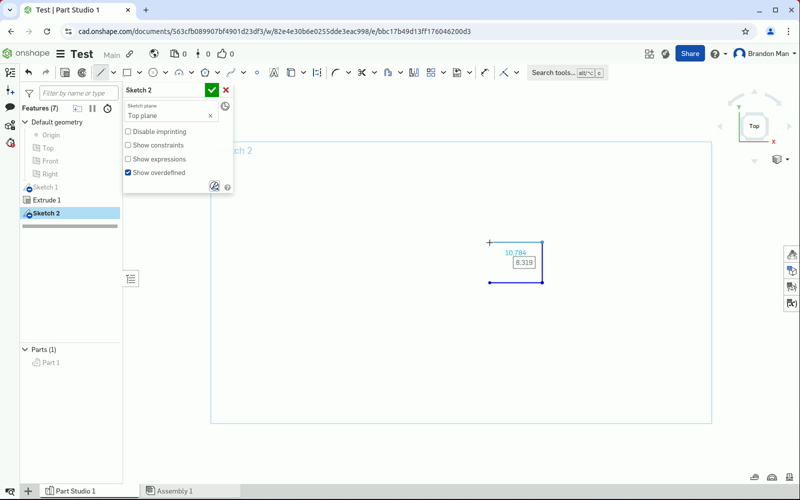
click(489, 242)
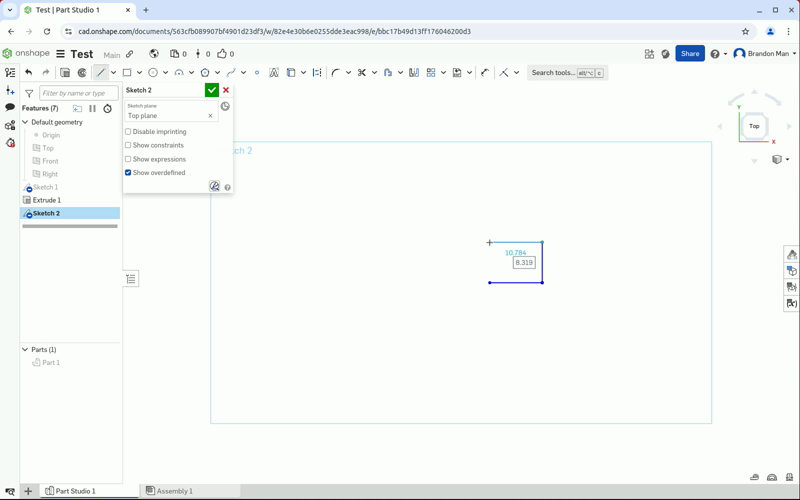
key_up(shift)
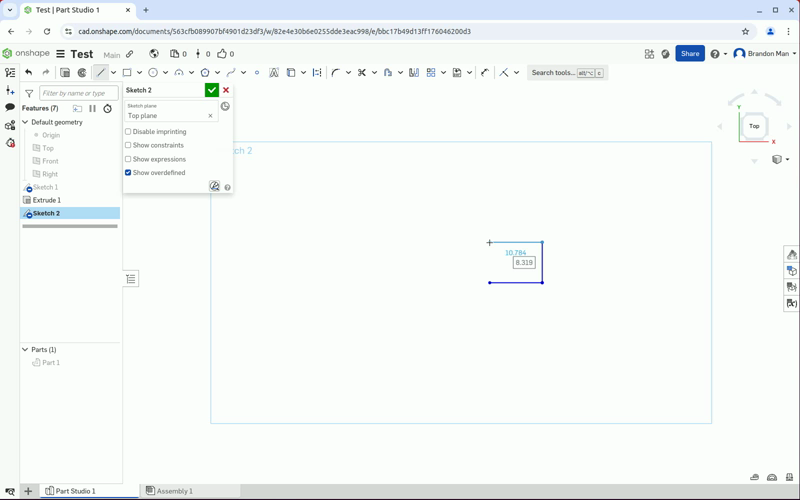
mouse_move(519, 242)
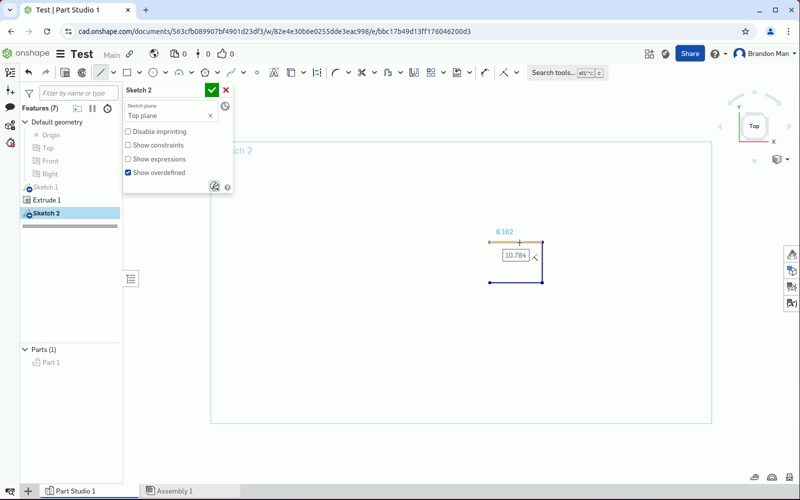
key_down(shift)
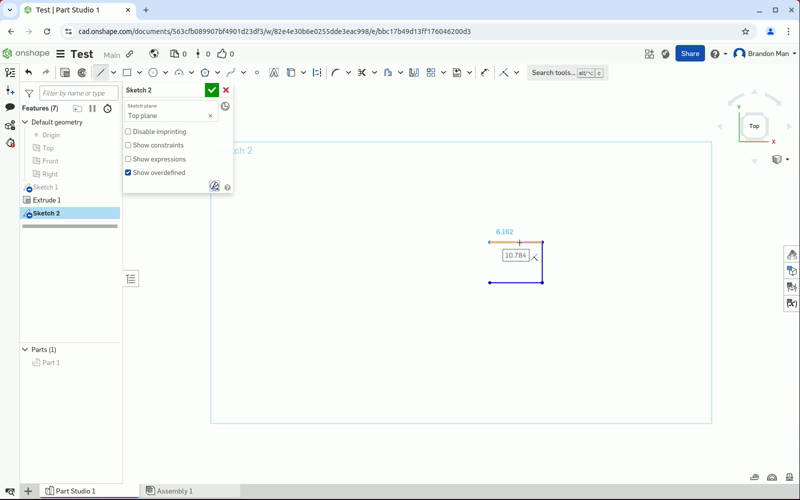
mouse_move(489, 282)
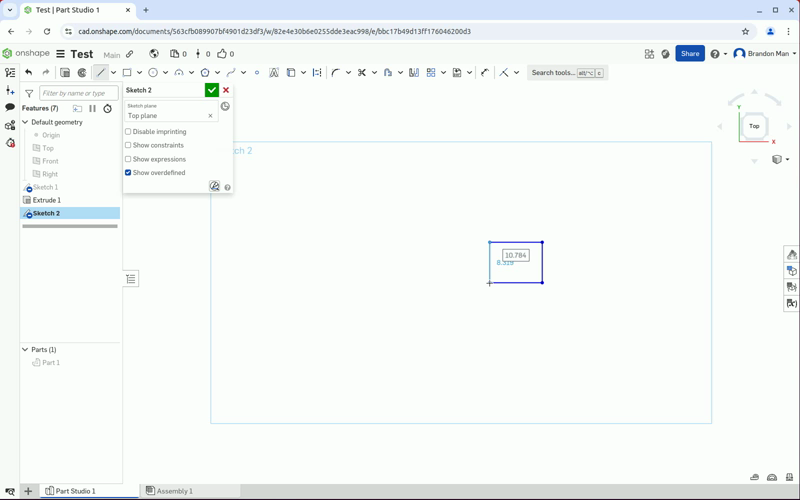
key_up(shift)
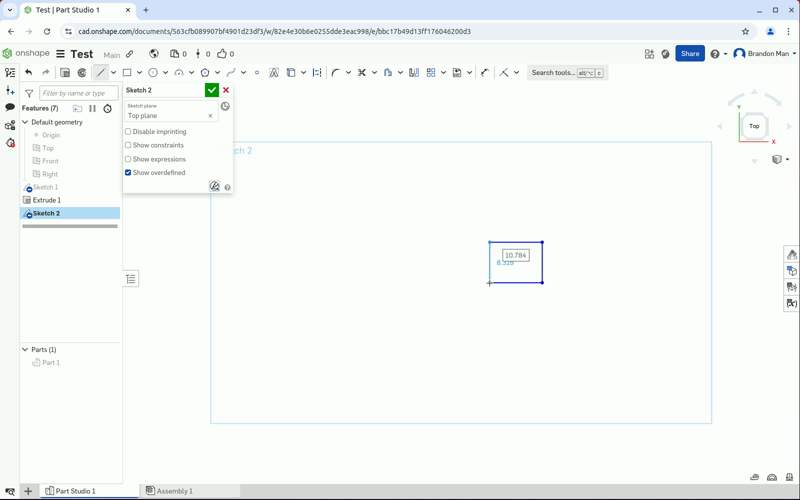
click(489, 282)
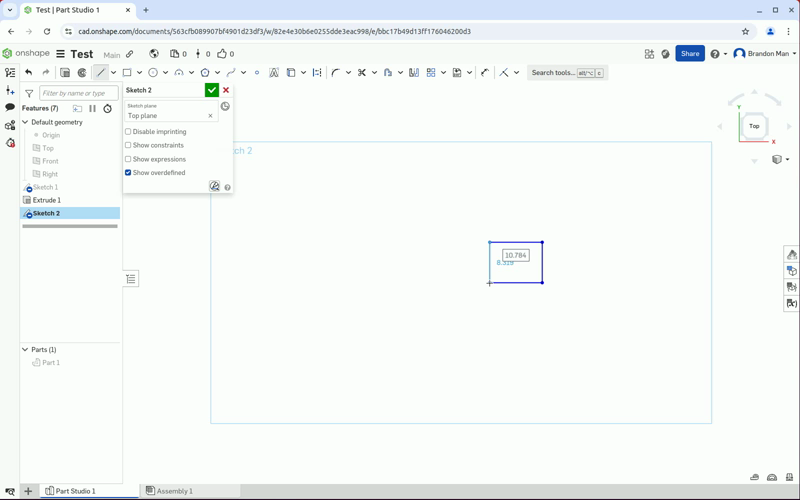
key(esc)
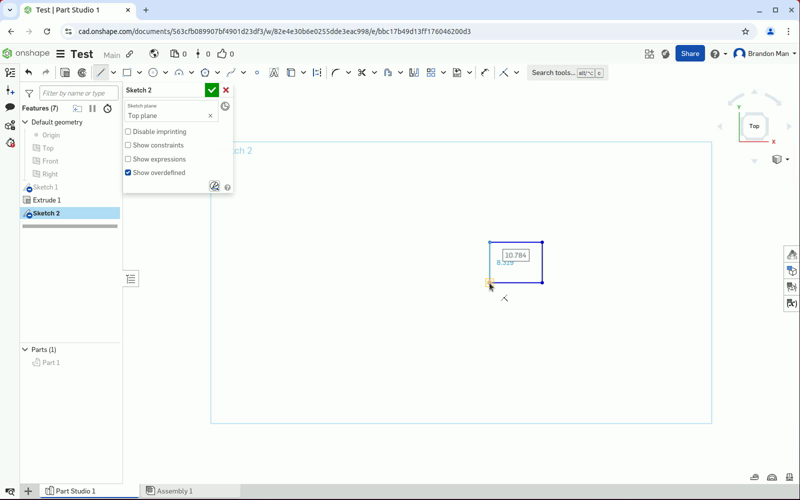
mouse_move(503, 244)
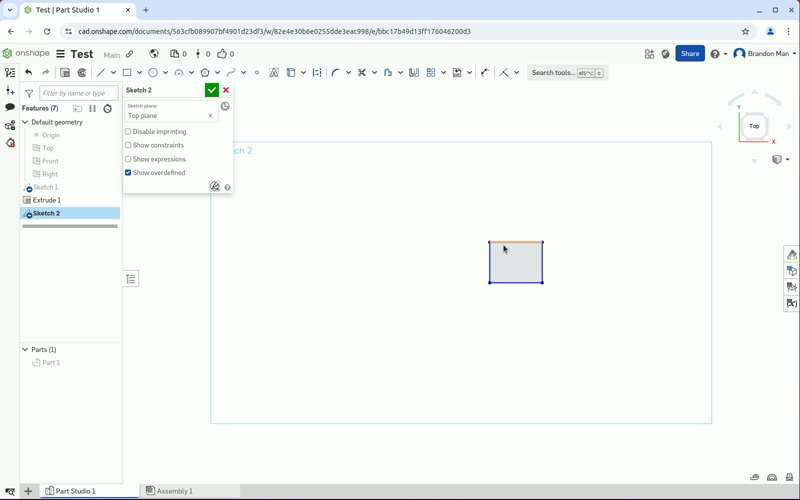
click(503, 244)
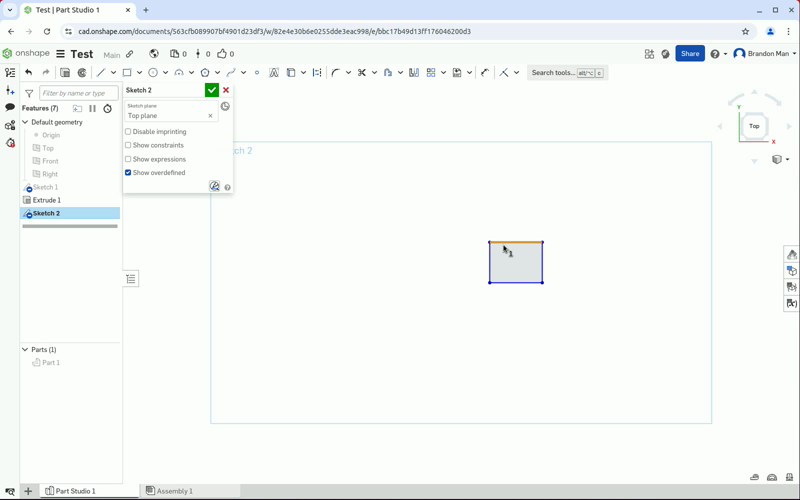
mouse_move(73, 352)
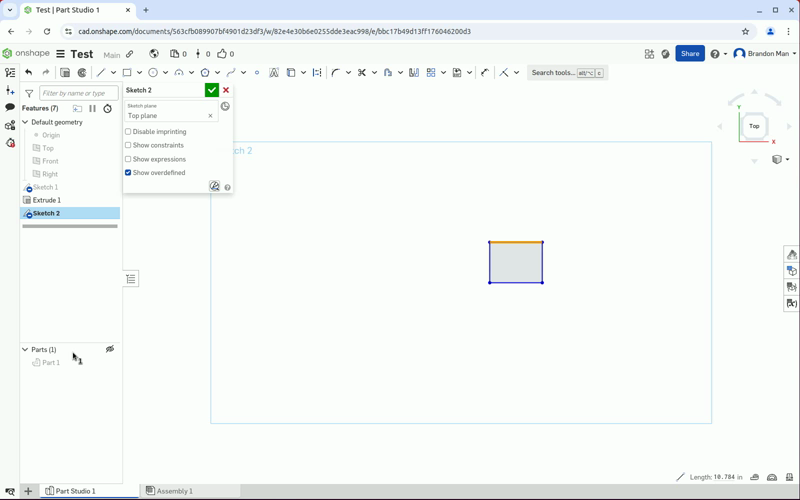
key(shift+y)
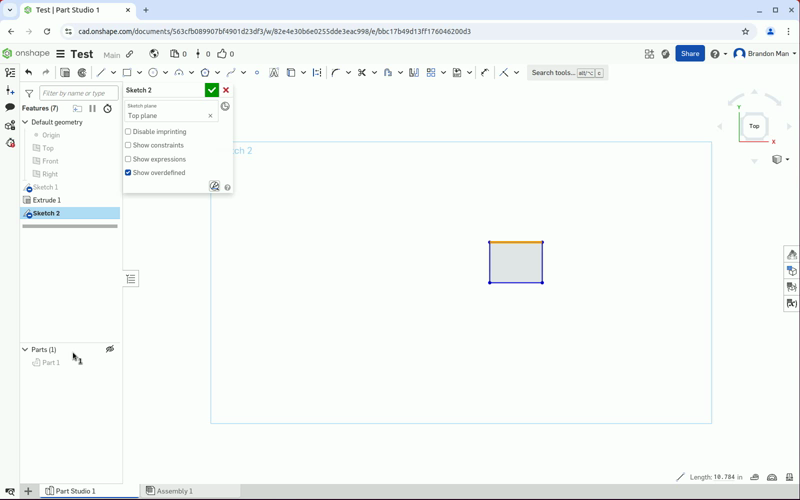
key(shift+e)
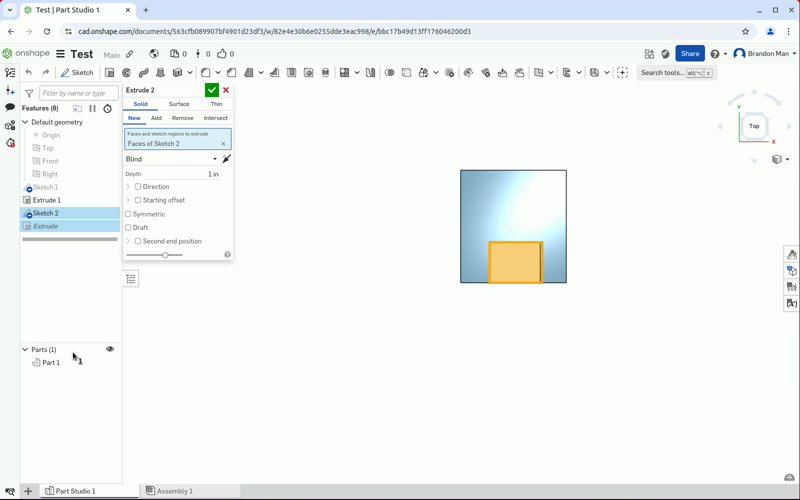
mouse_move(143, 106)
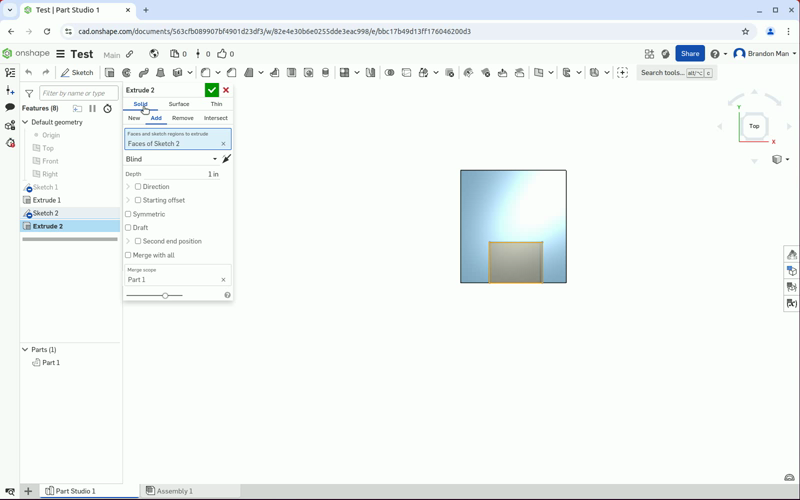
click(143, 106)
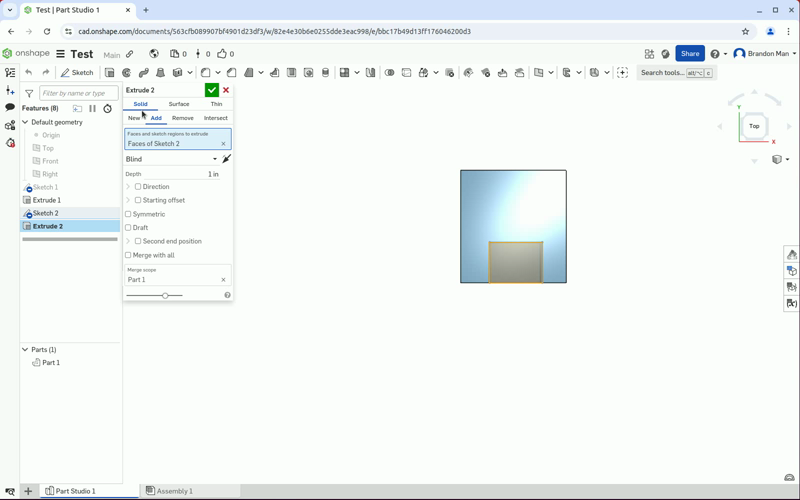
mouse_move(137, 120)
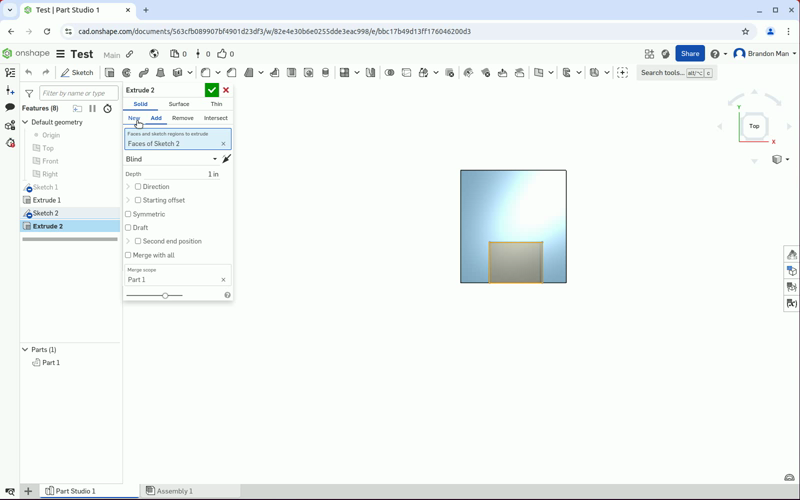
click(137, 120)
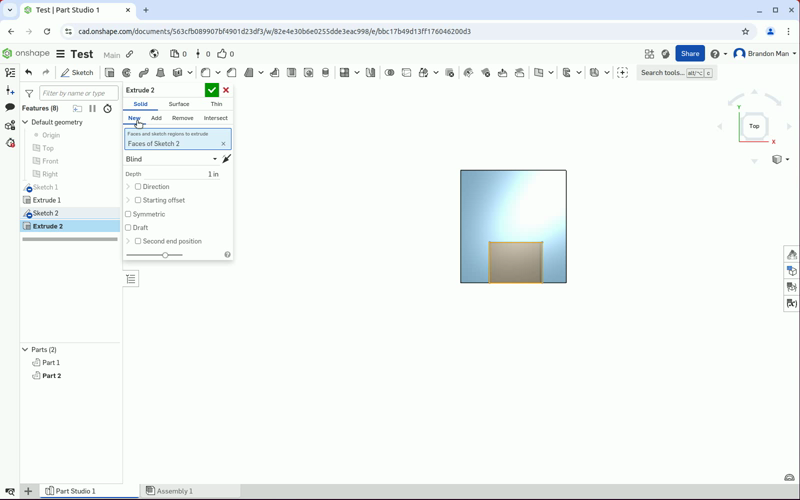
key(tab, 4)
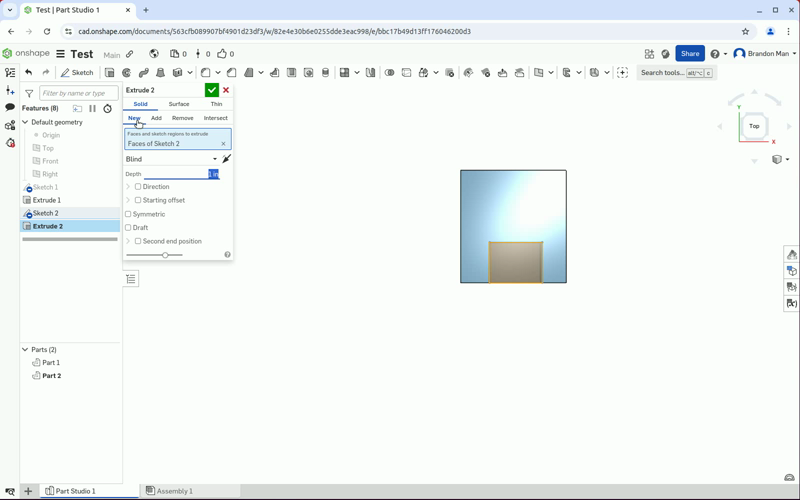
text(0.241)
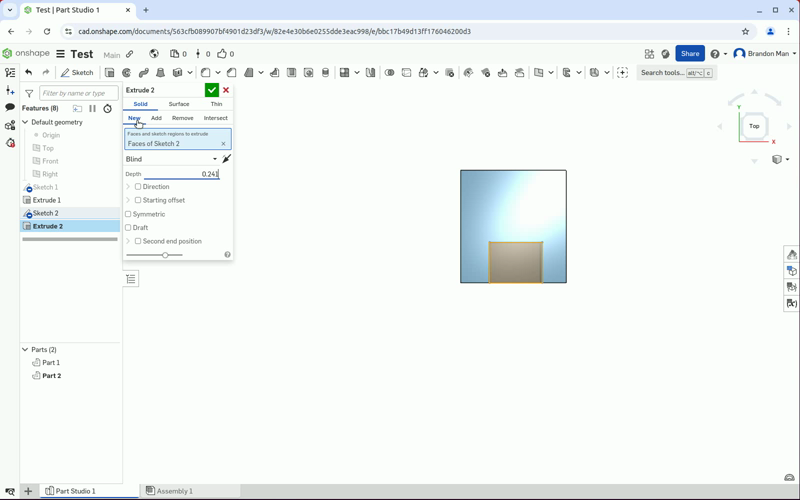
key(enter)
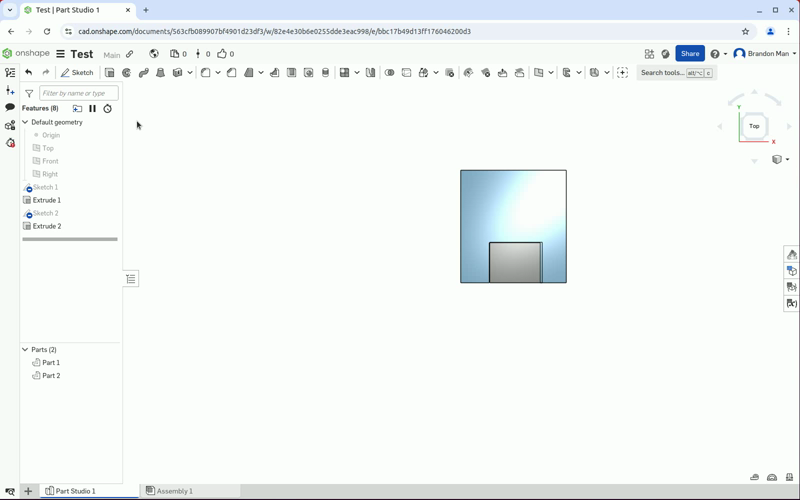
key(shift+h)
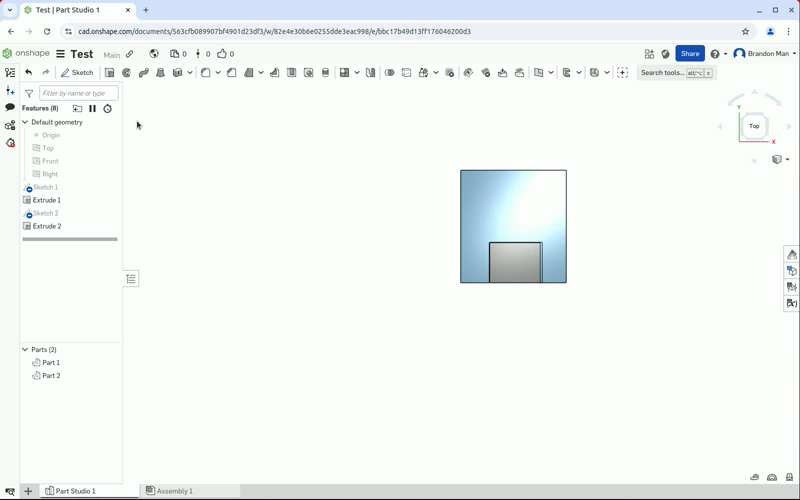
key(shift+h)
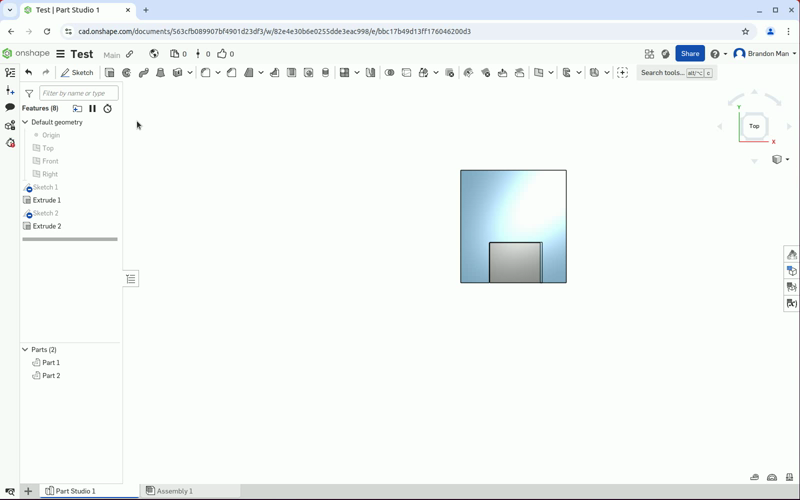
mouse_move(73, 189)
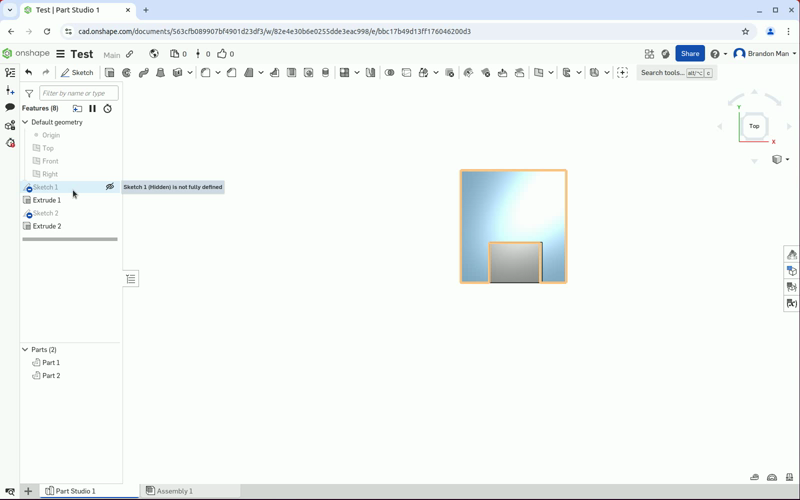
click(73, 189)
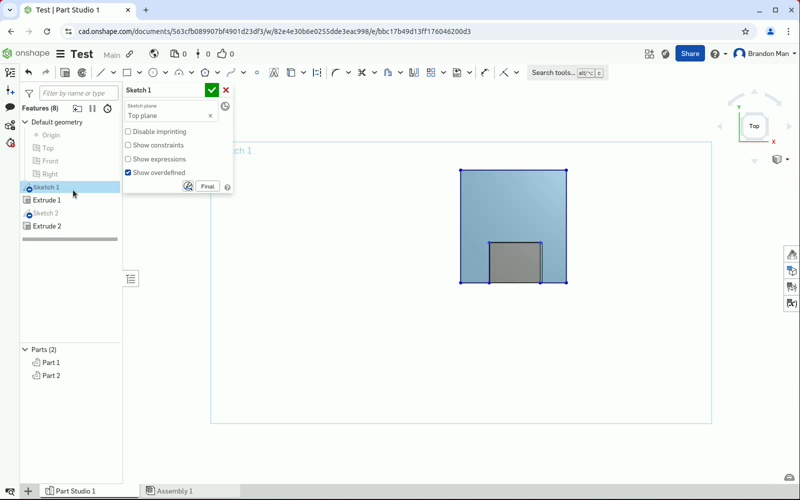
mouse_move(229, 92)
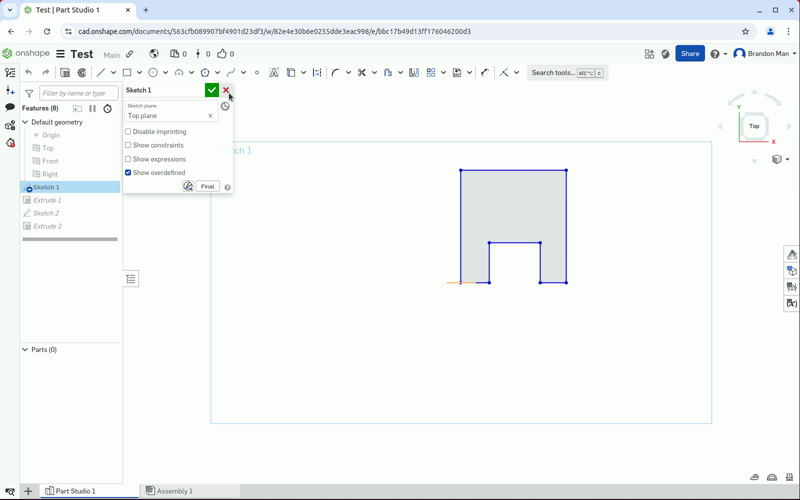
click(229, 92)
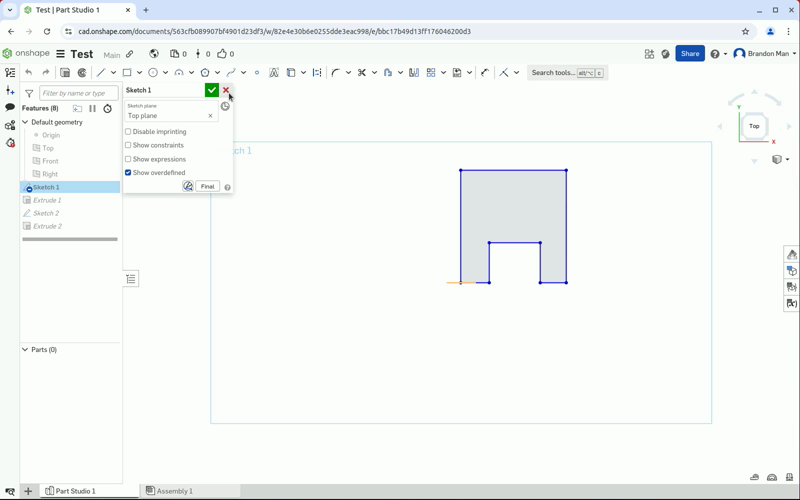
key(shift+s)
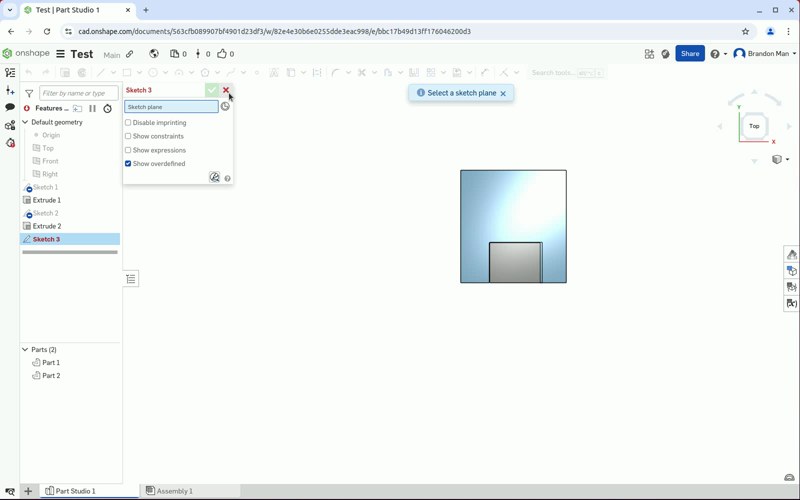
mouse_move(73, 150)
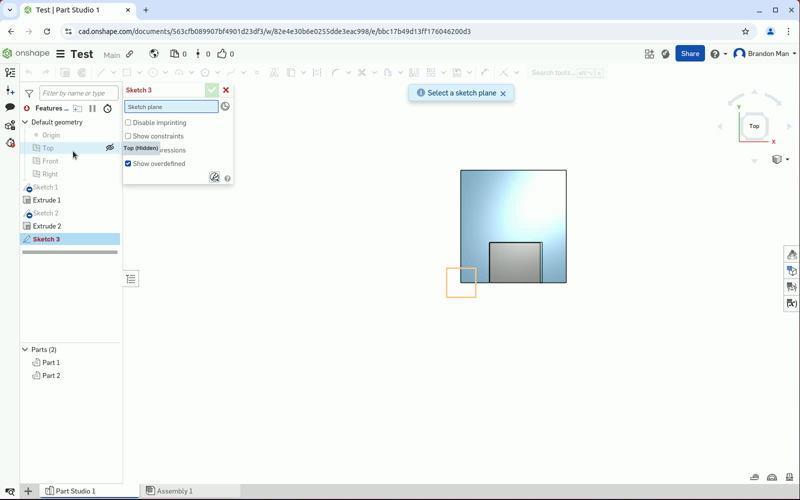
click(73, 150)
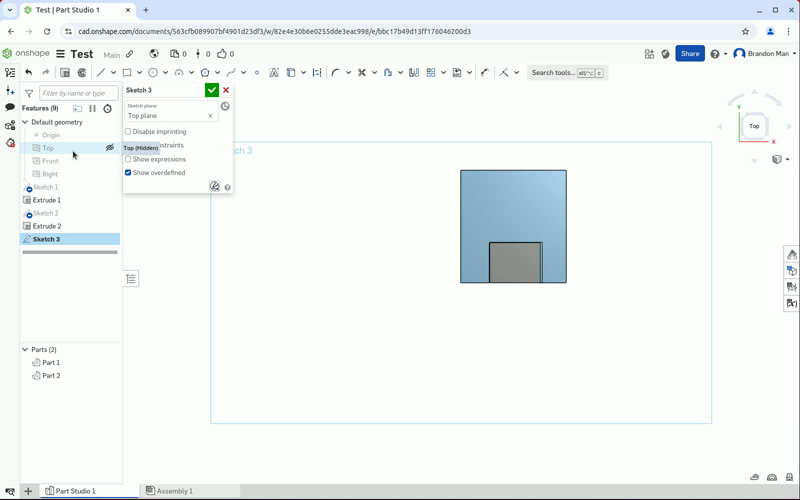
mouse_move(73, 352)
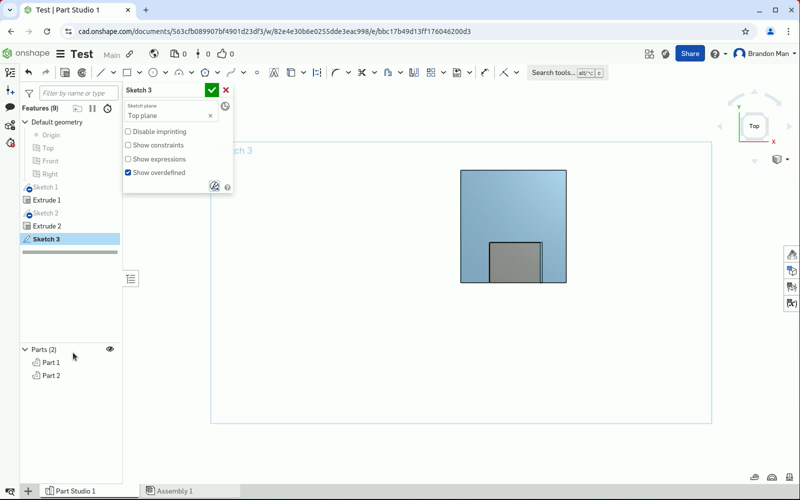
key(y)
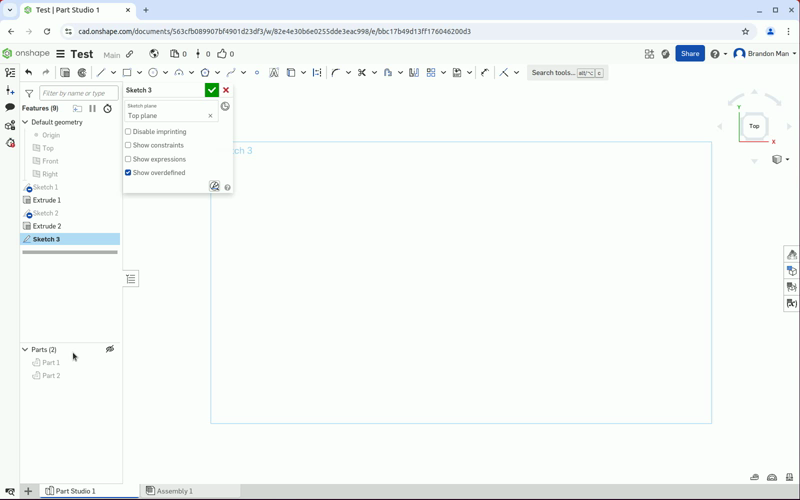
key(l)
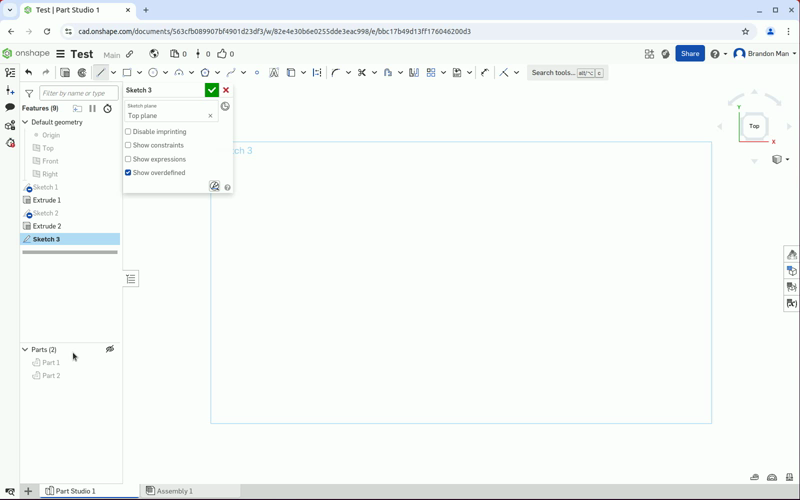
key_down(shift)
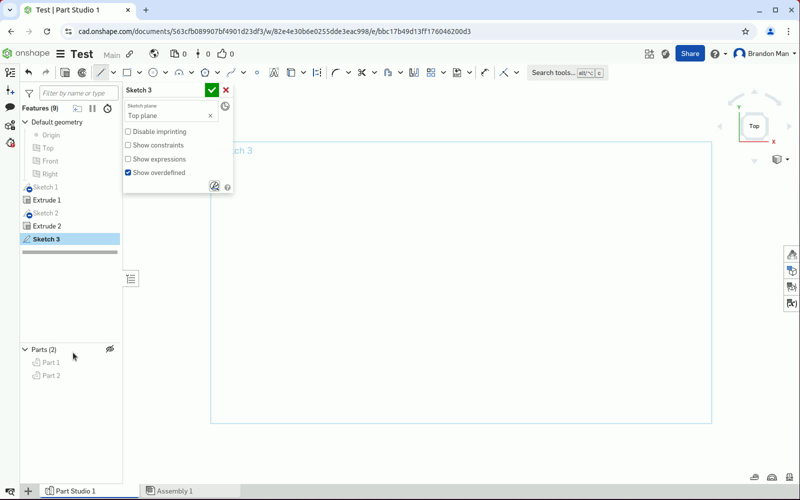
mouse_move(489, 282)
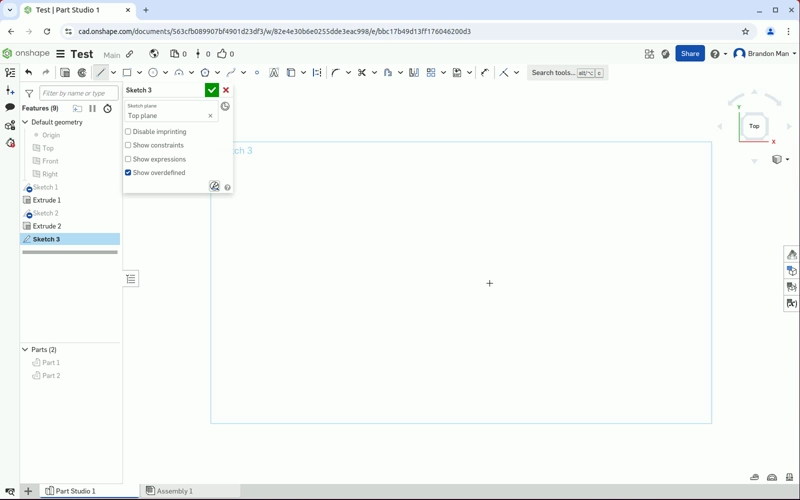
click(489, 282)
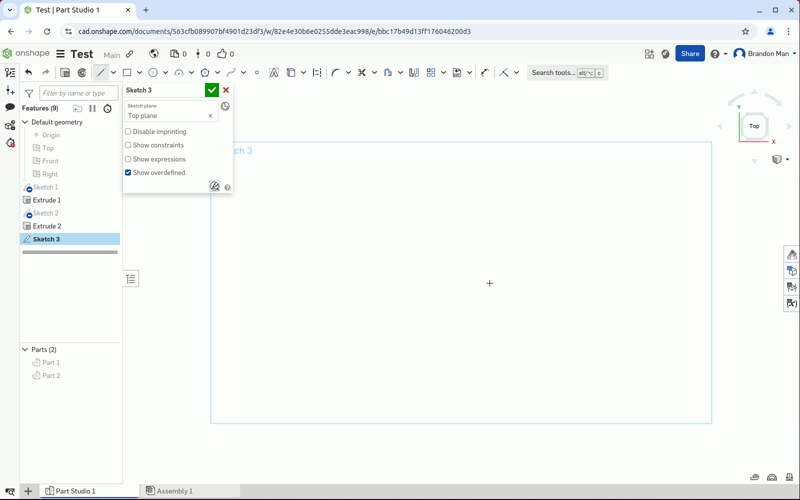
key_up(shift)
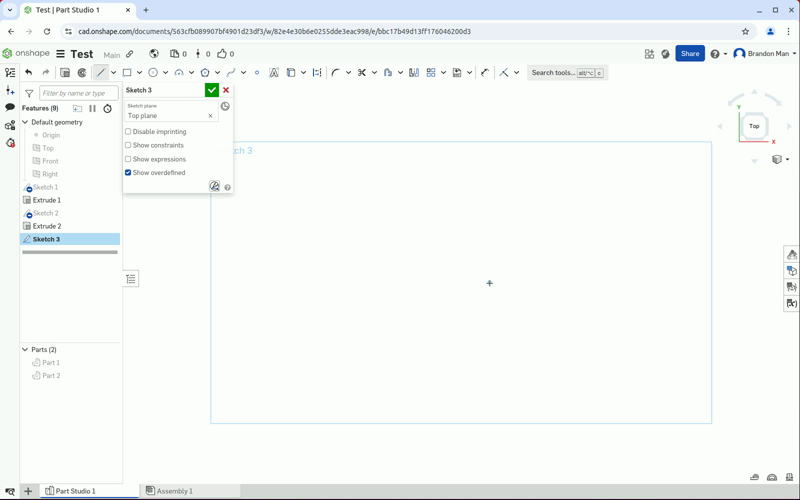
key_down(shift)
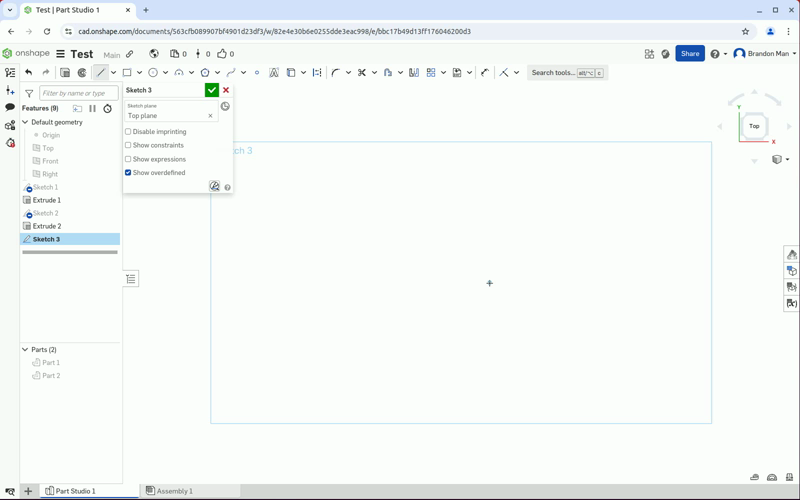
mouse_move(519, 282)
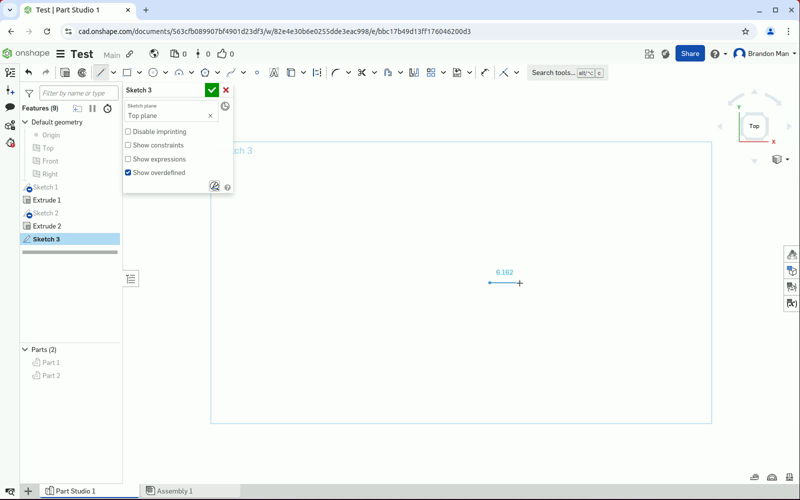
mouse_move(542, 282)
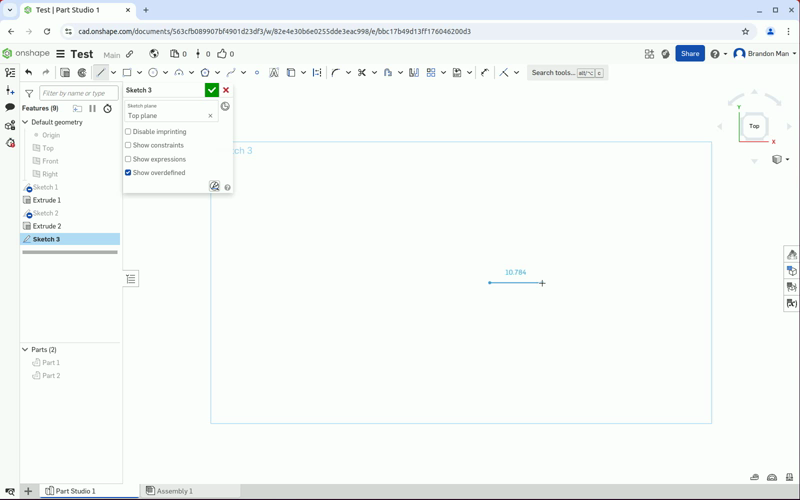
click(542, 282)
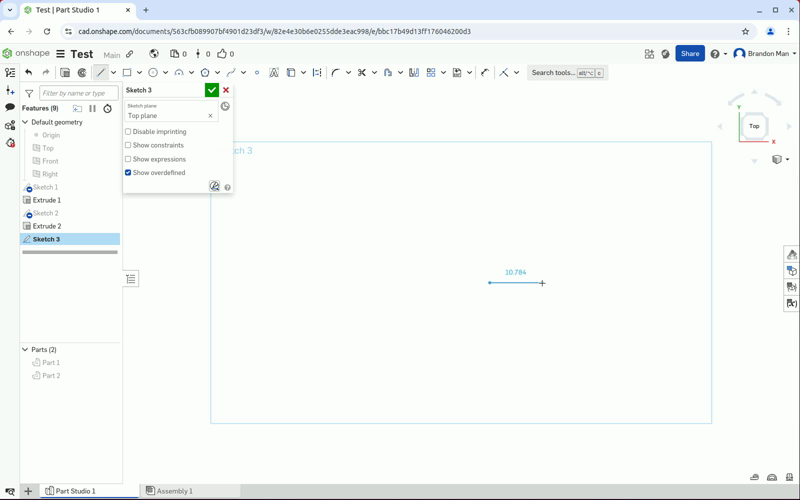
key_up(shift)
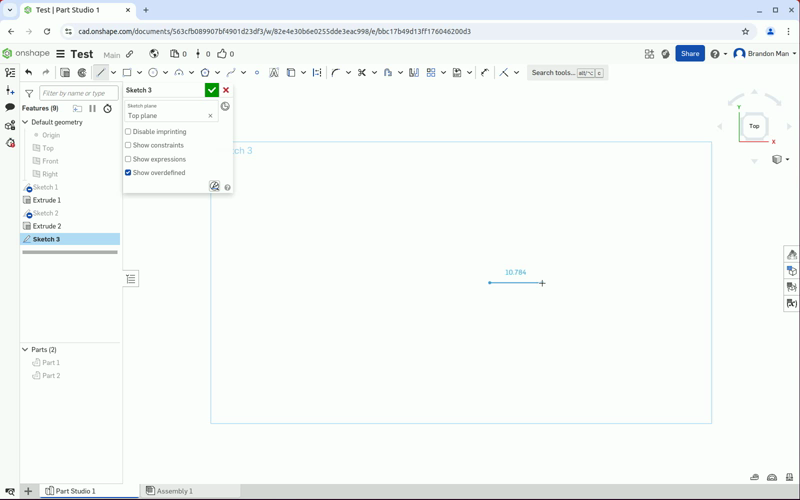
key_down(shift)
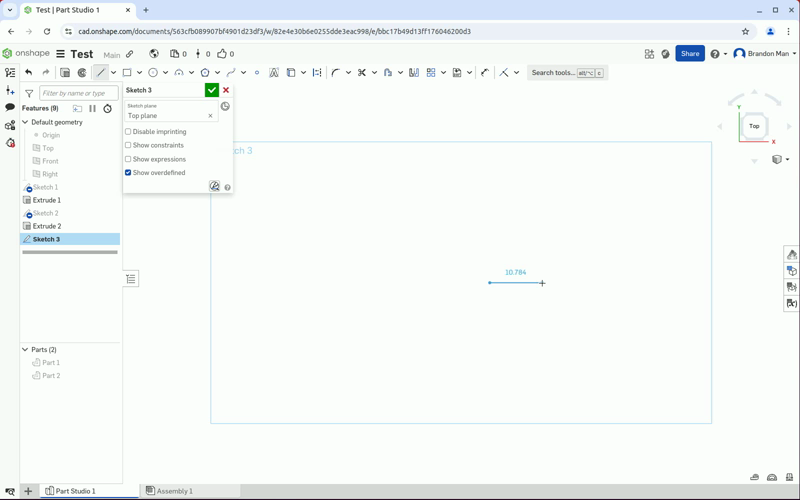
mouse_move(572, 282)
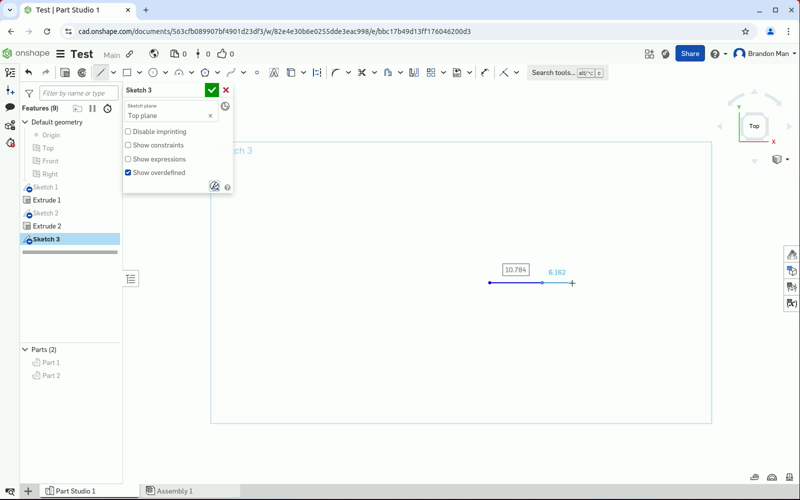
mouse_move(542, 242)
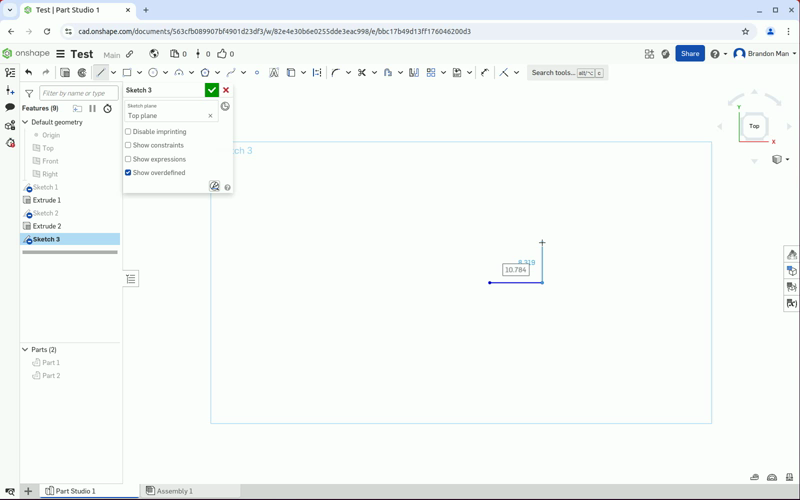
click(542, 242)
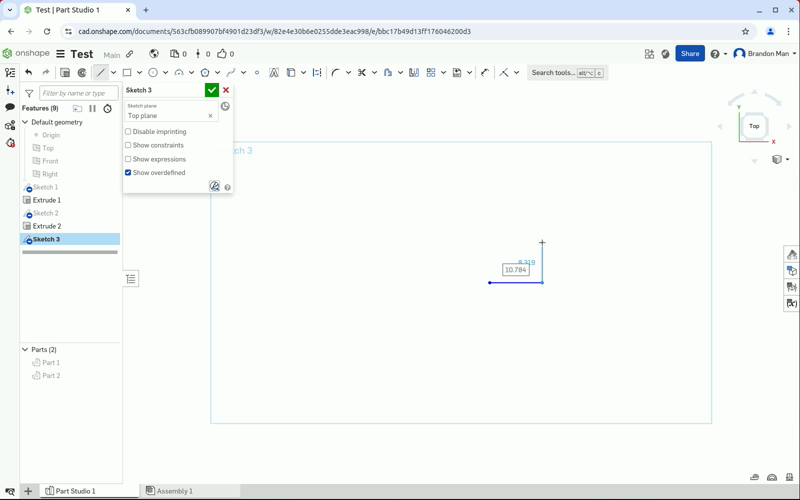
key_up(shift)
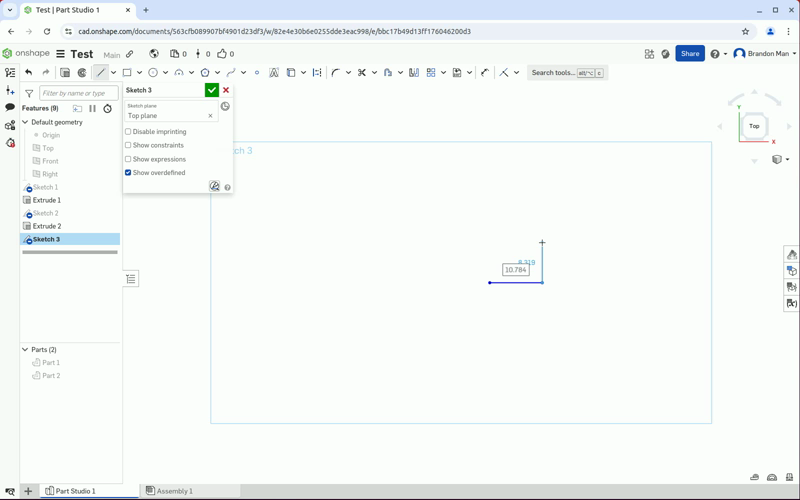
key_down(shift)
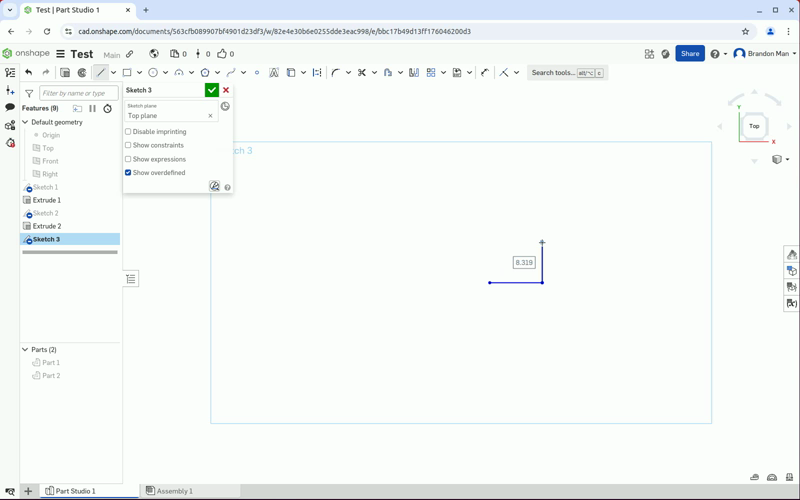
mouse_move(572, 242)
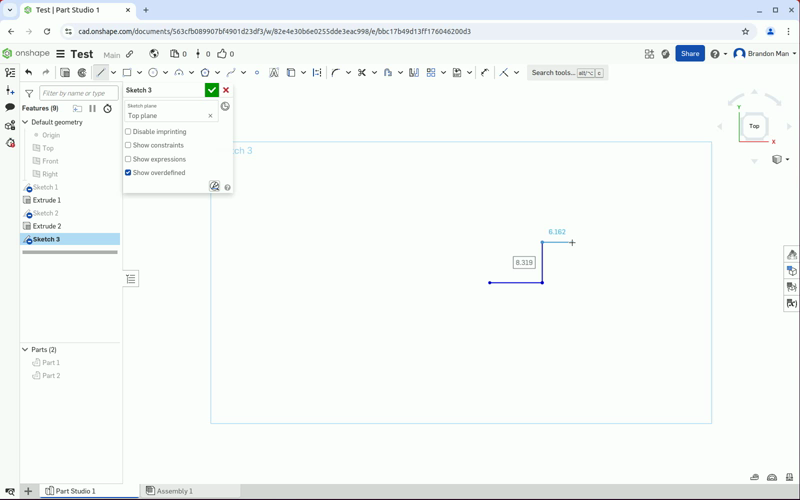
mouse_move(489, 242)
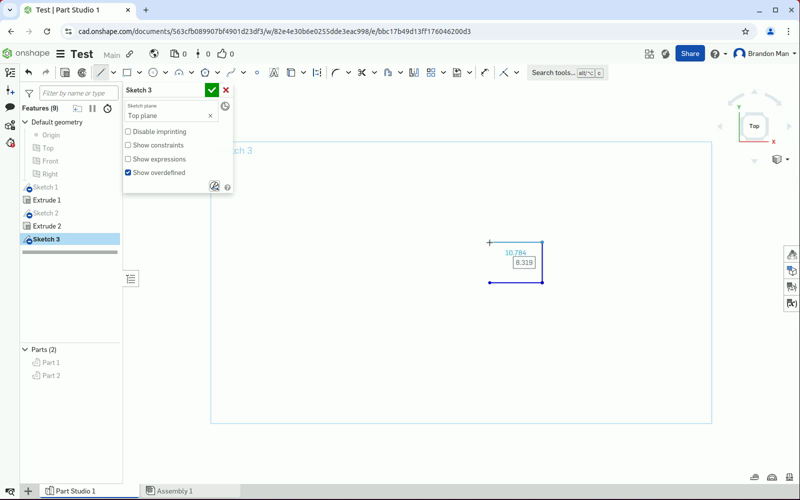
click(489, 242)
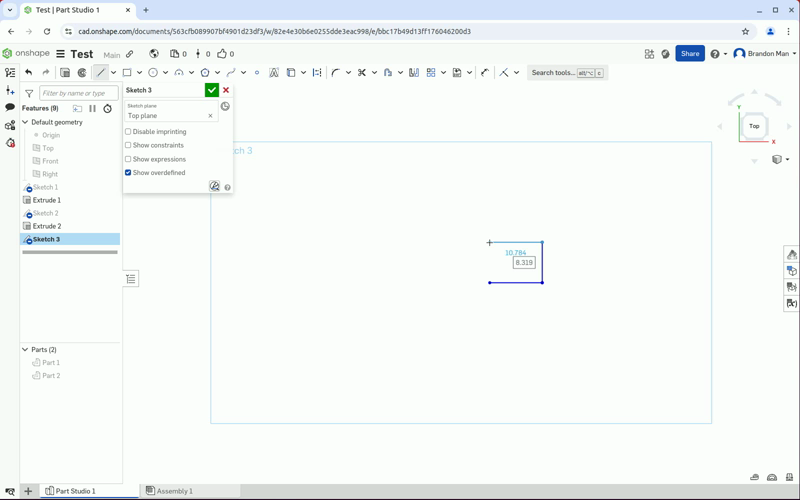
key_up(shift)
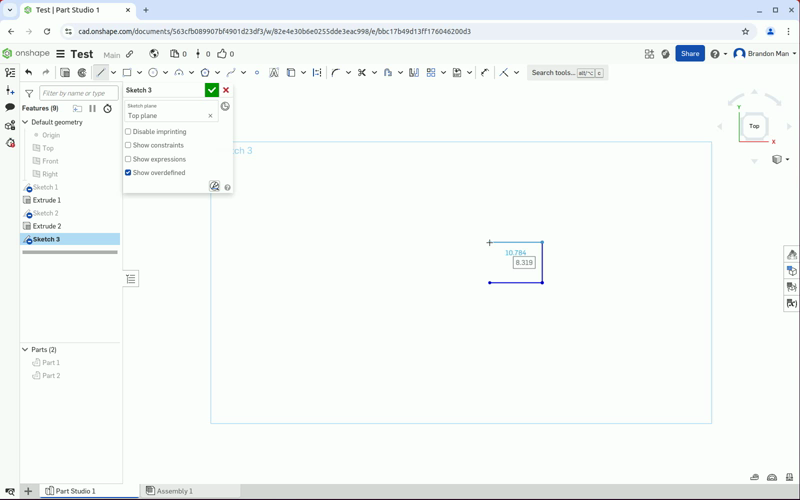
mouse_move(519, 242)
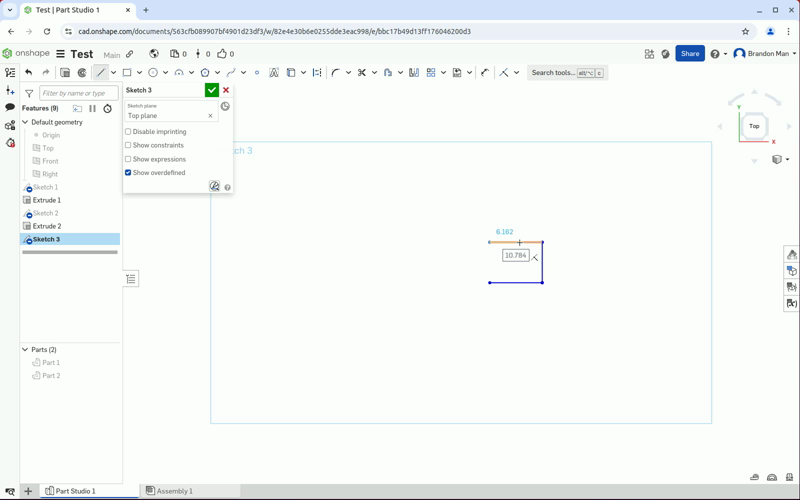
key_down(shift)
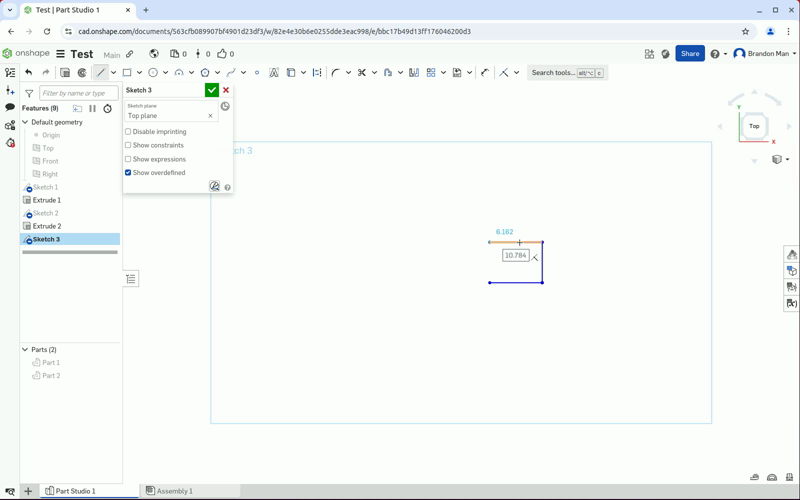
mouse_move(489, 282)
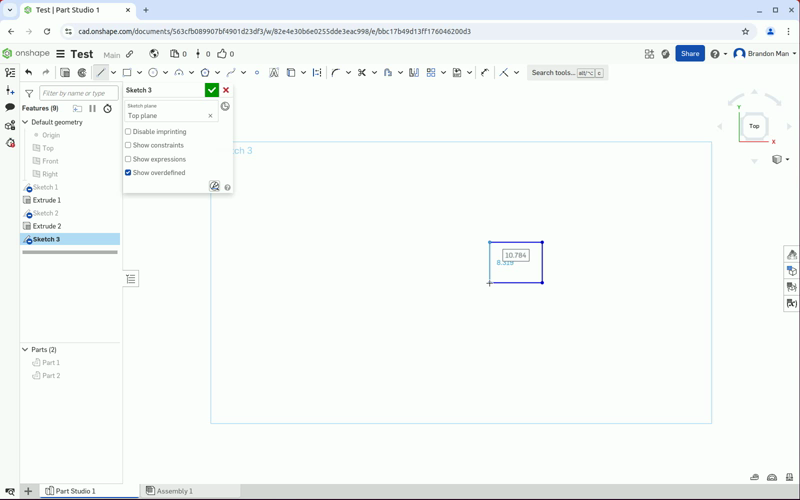
key_up(shift)
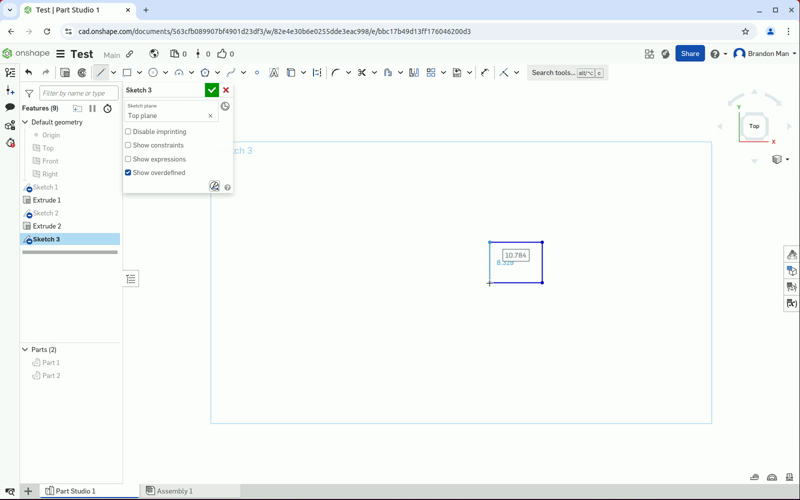
click(489, 282)
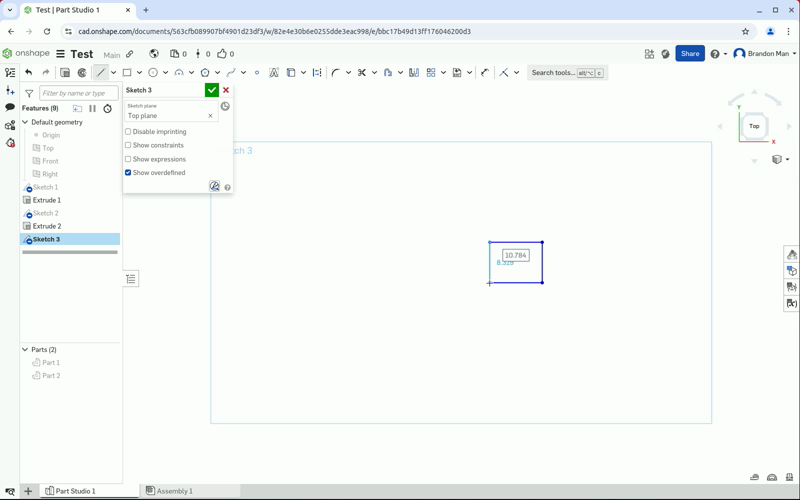
key(esc)
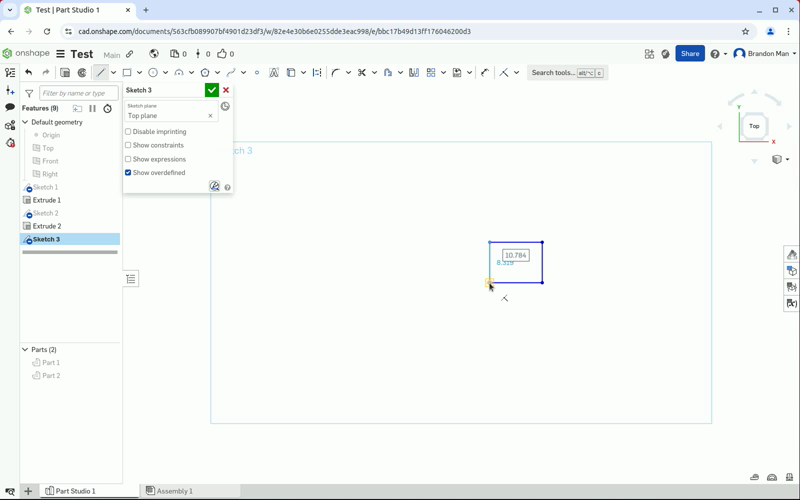
mouse_move(532, 251)
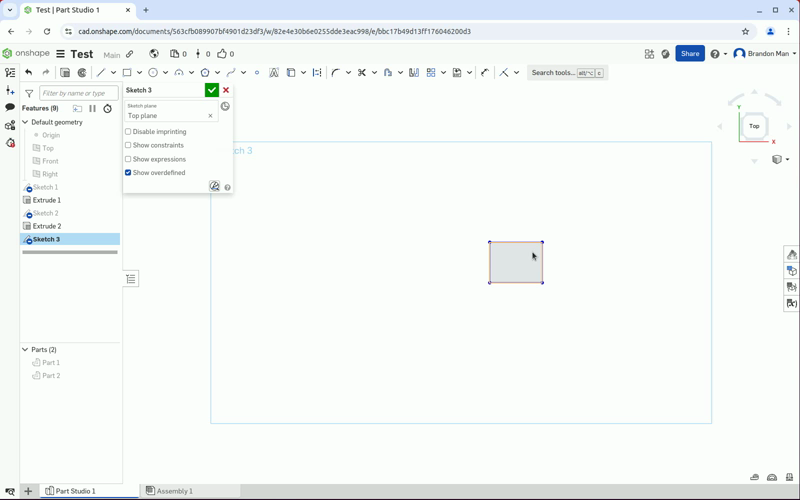
click(532, 251)
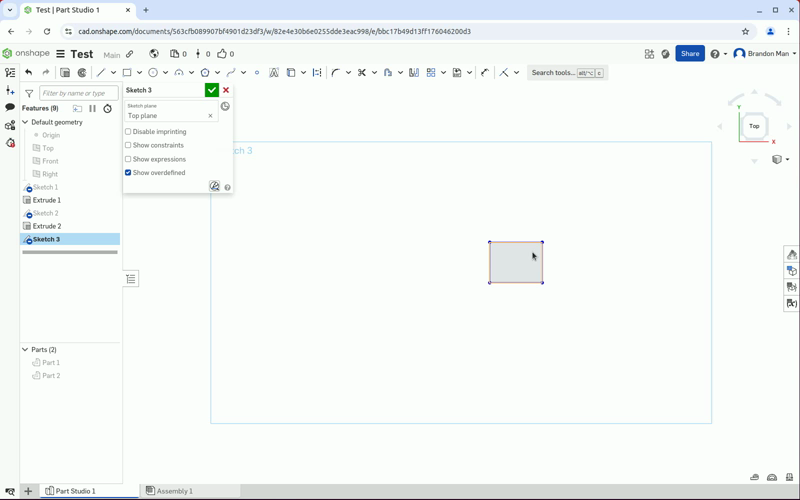
mouse_move(73, 352)
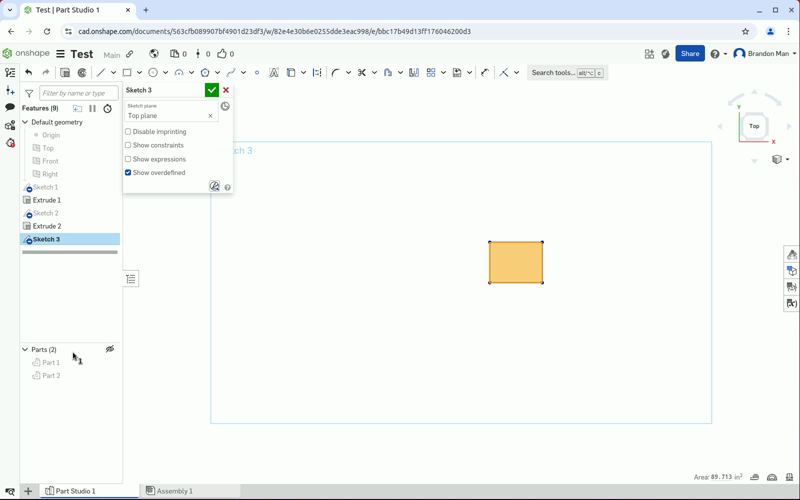
key(shift+y)
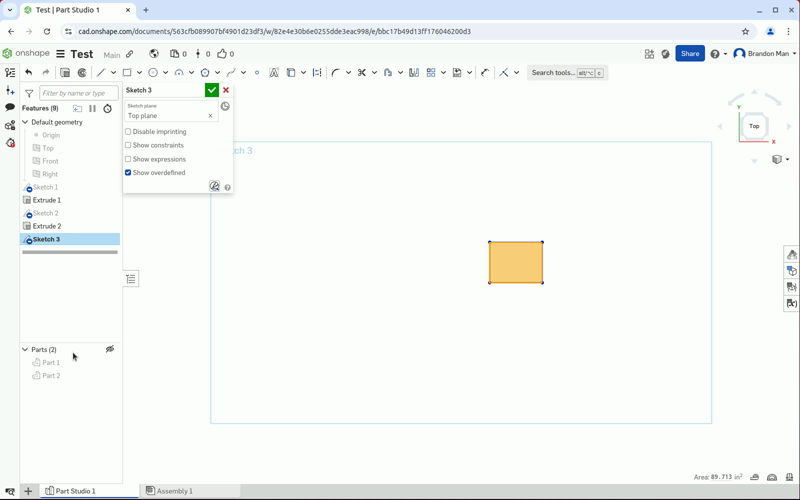
key(shift+e)
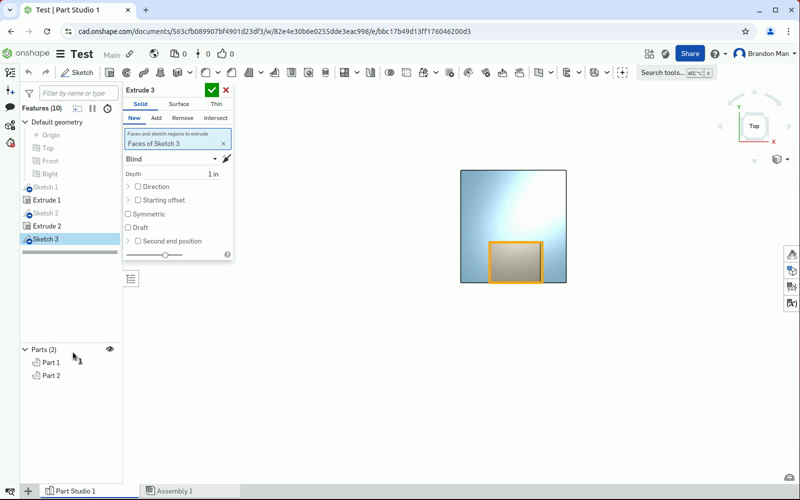
mouse_move(143, 106)
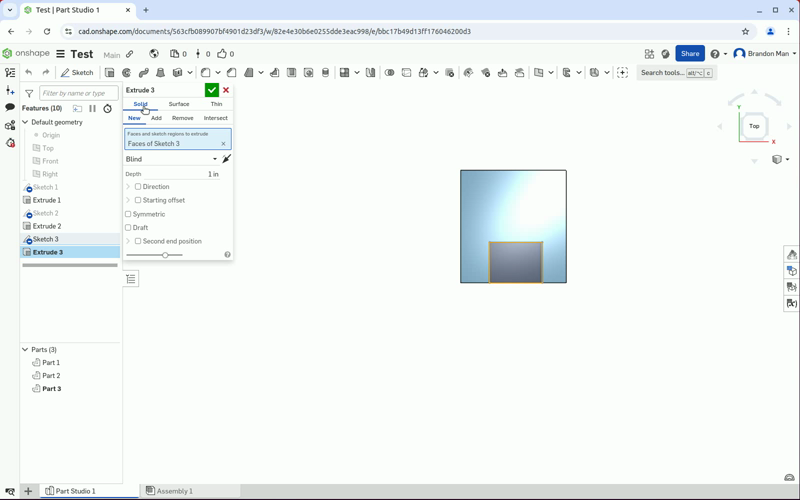
click(143, 106)
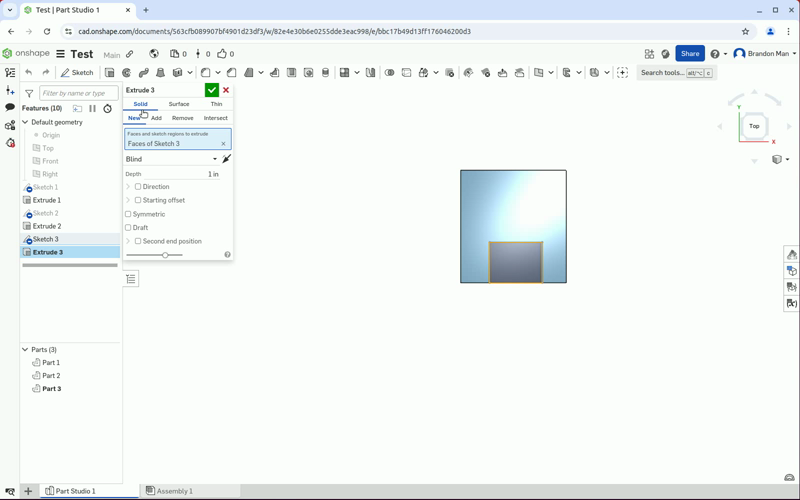
mouse_move(137, 120)
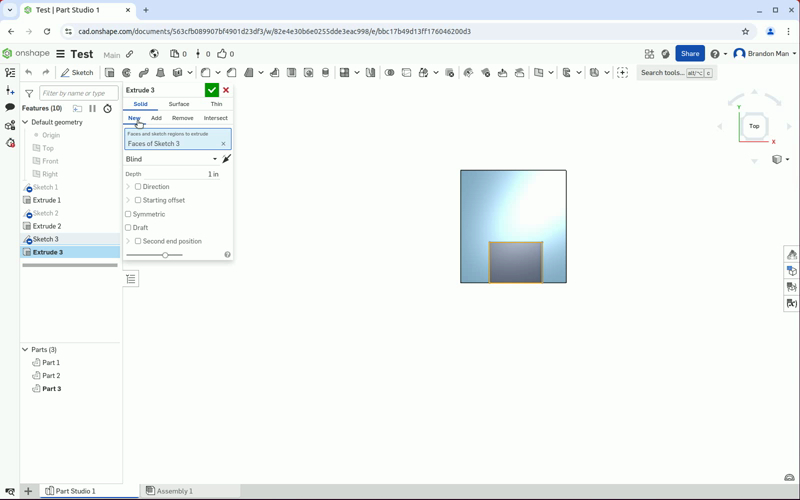
click(137, 120)
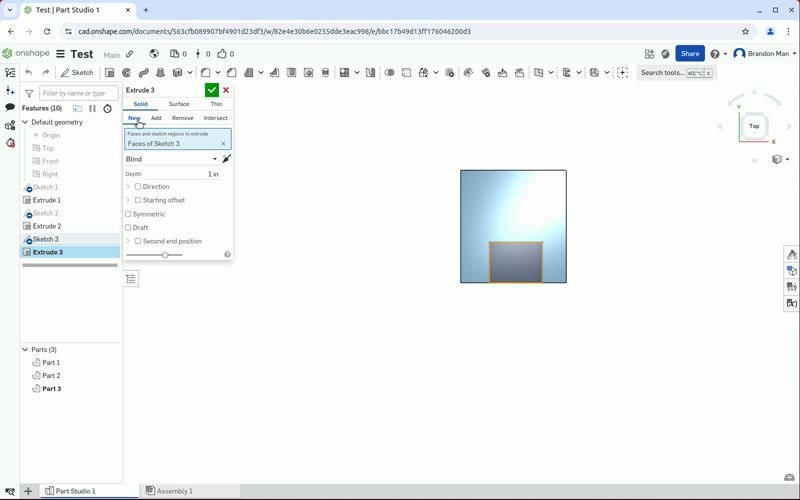
key(tab, 4)
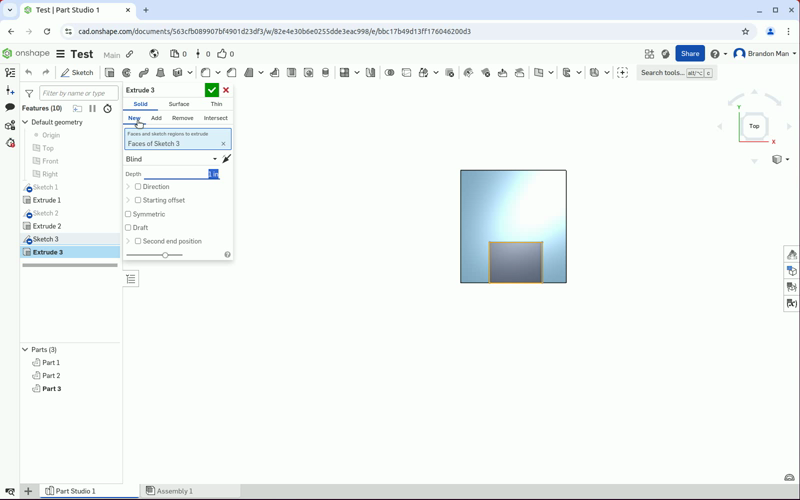
text(4.092)
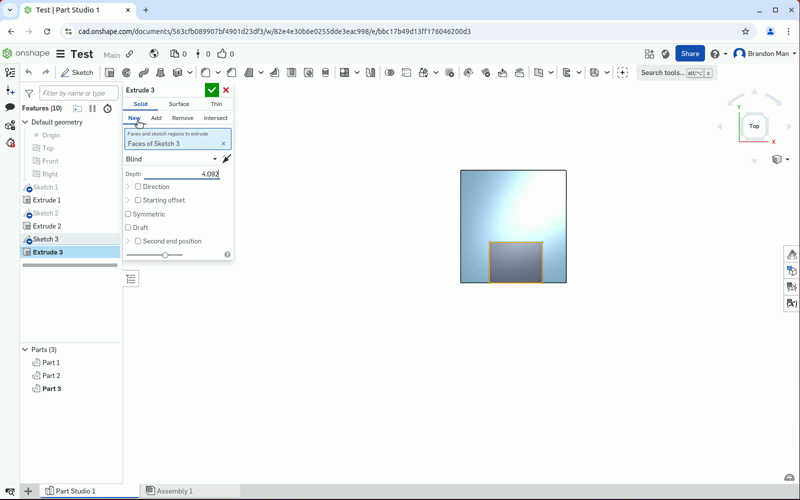
key(enter)
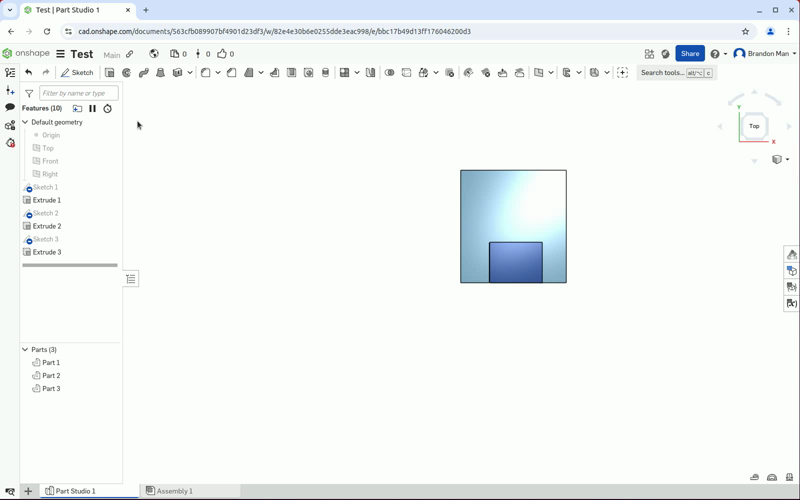
key(shift+h)
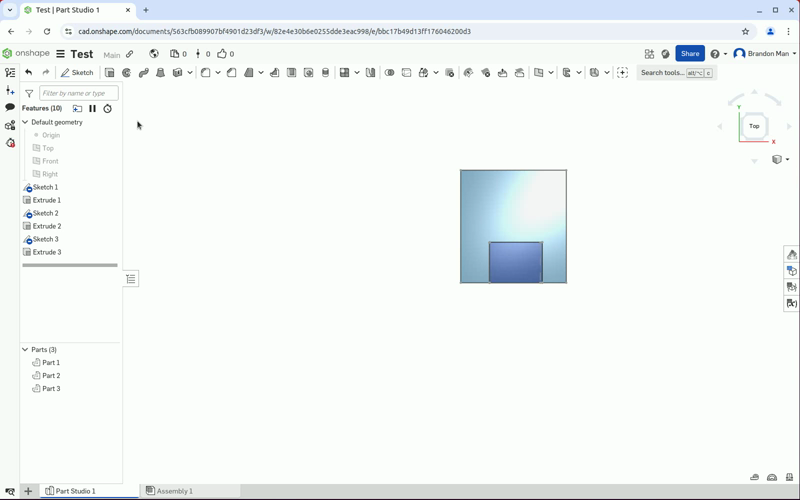
key(shift+h)
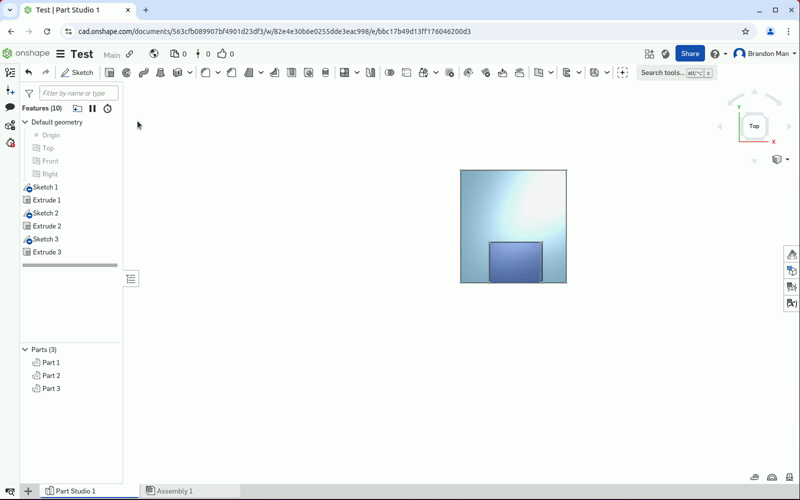
key(shift+7)
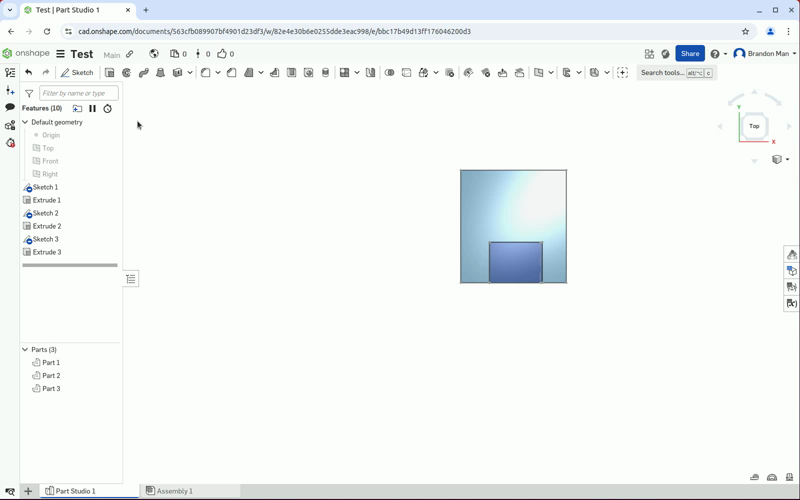
key(up, 3)
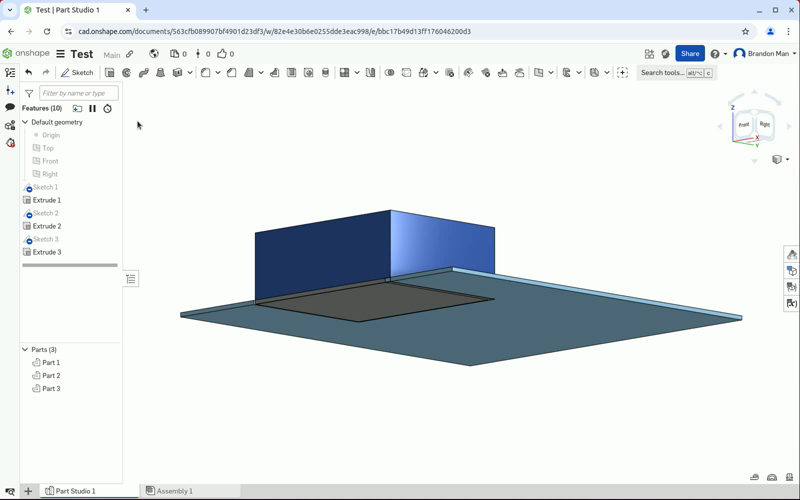
key(left, 3)
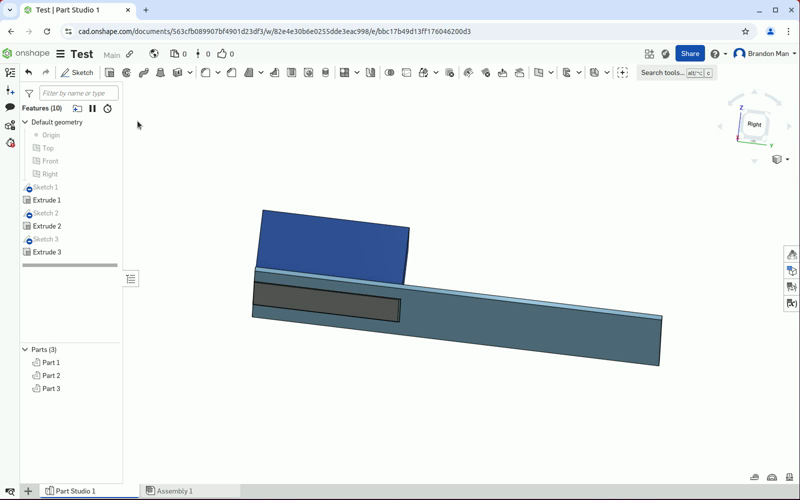
key(right, 3)
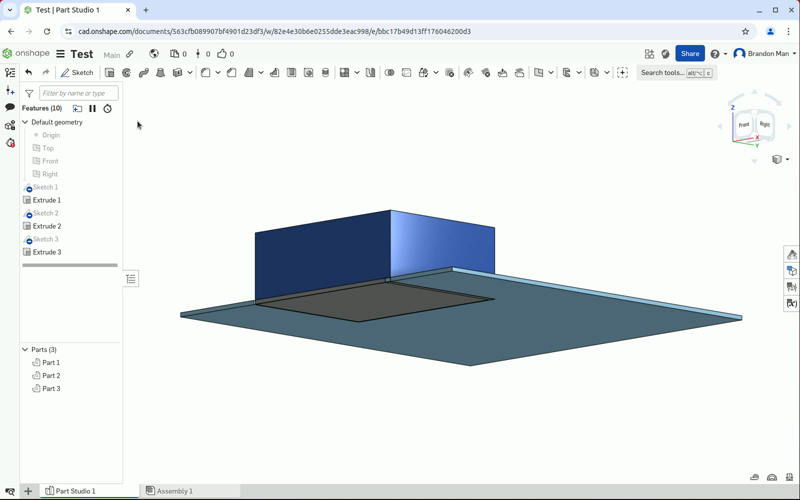
key(down, 3)
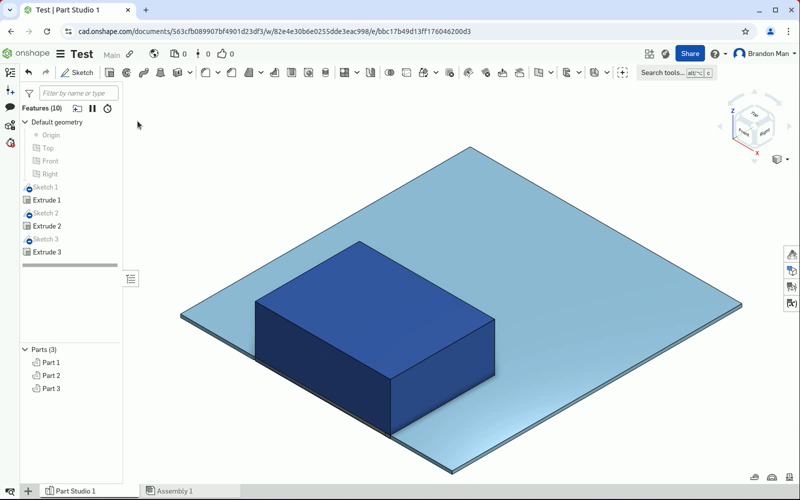
mouse_move(73, 189)
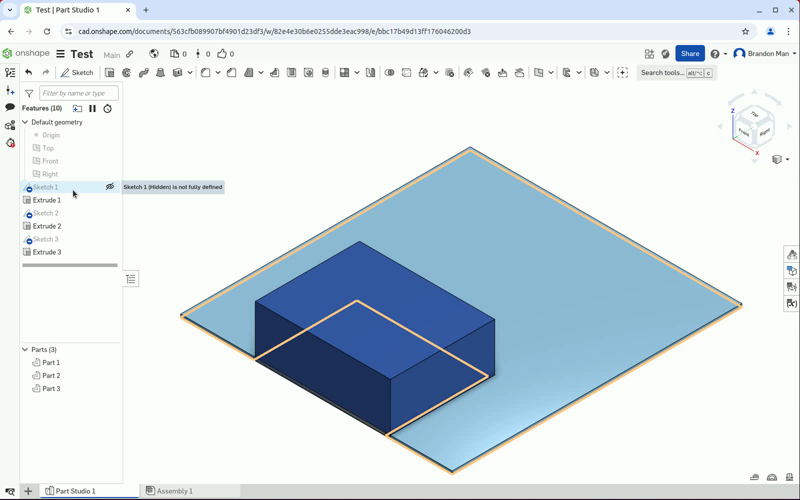
click(73, 189)